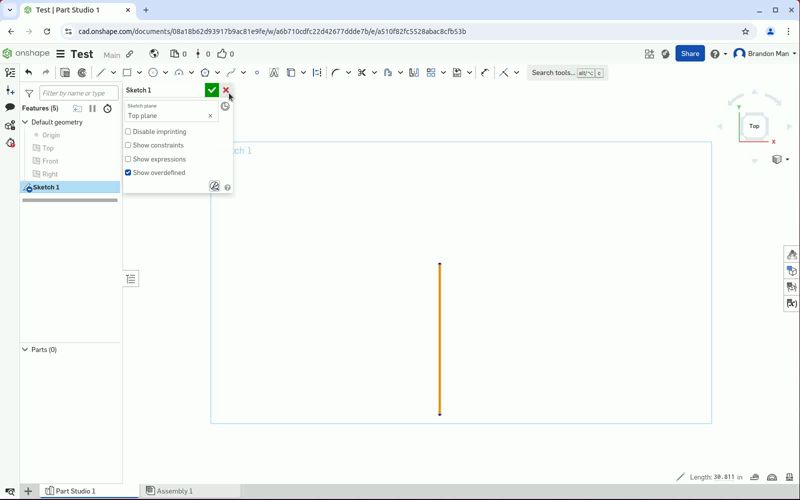
key(shift+h)
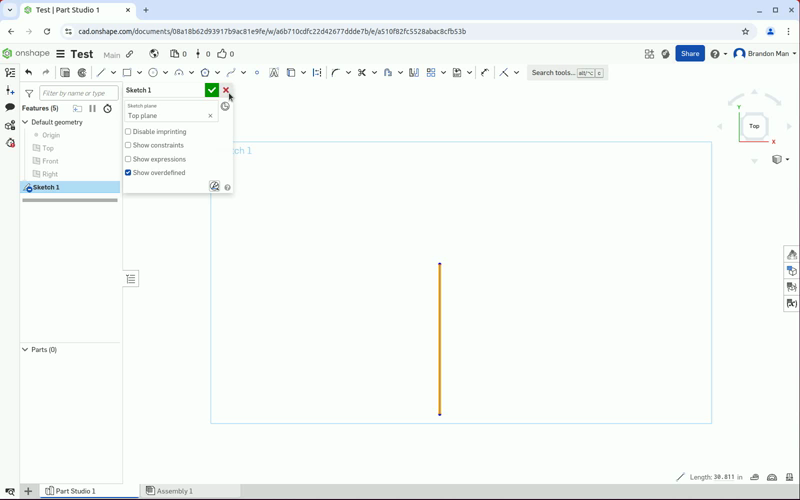
key(shift+s)
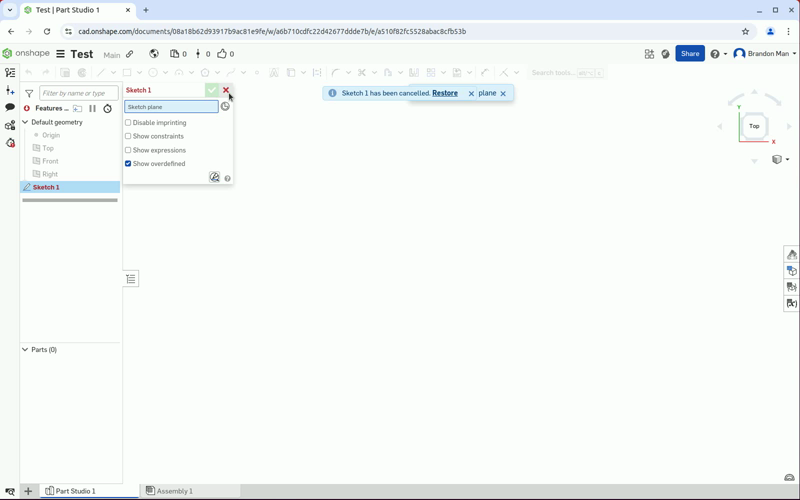
mouse_move(73, 150)
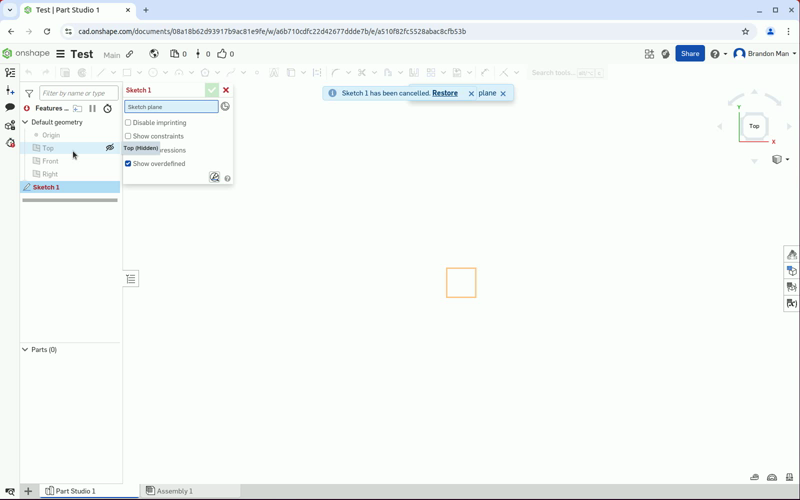
click(73, 150)
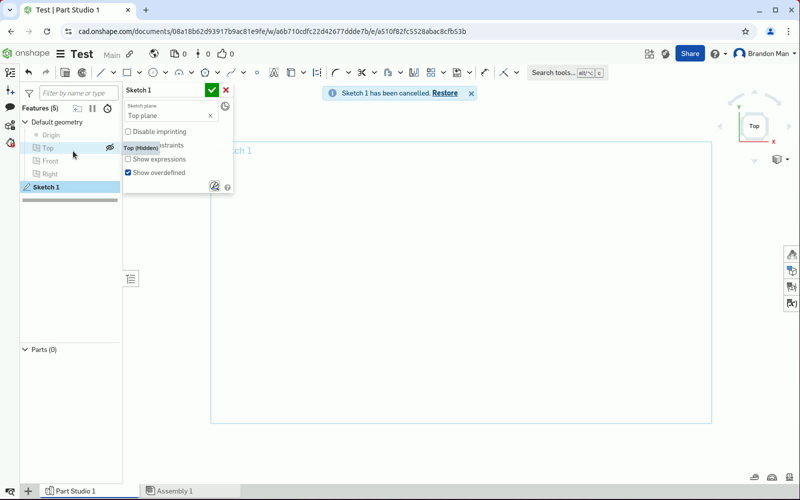
mouse_move(73, 352)
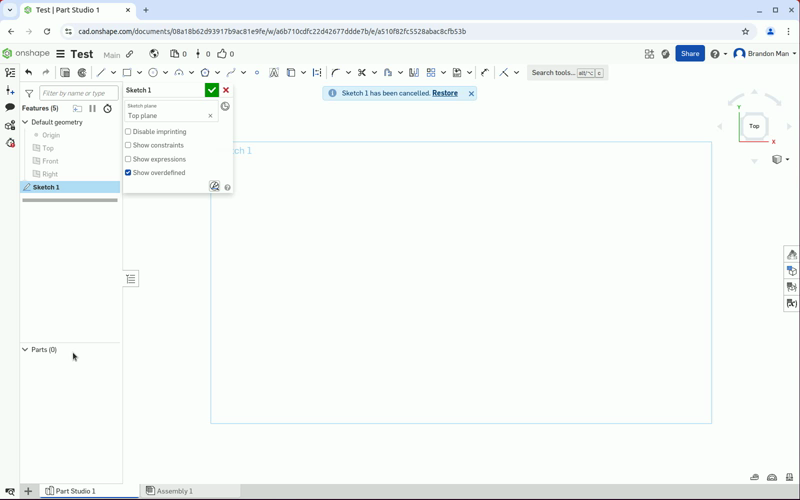
key(y)
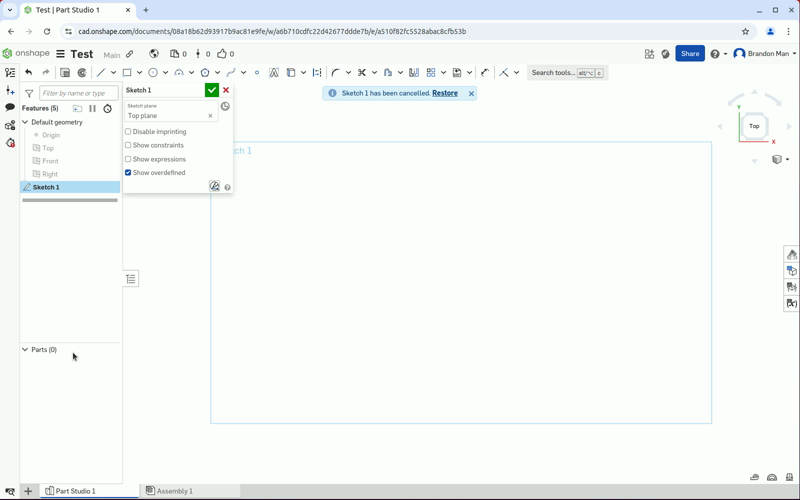
key(l)
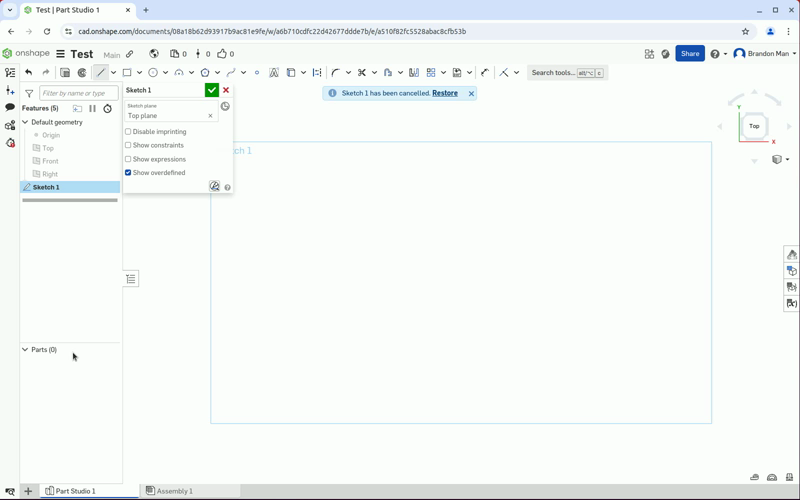
key_down(shift)
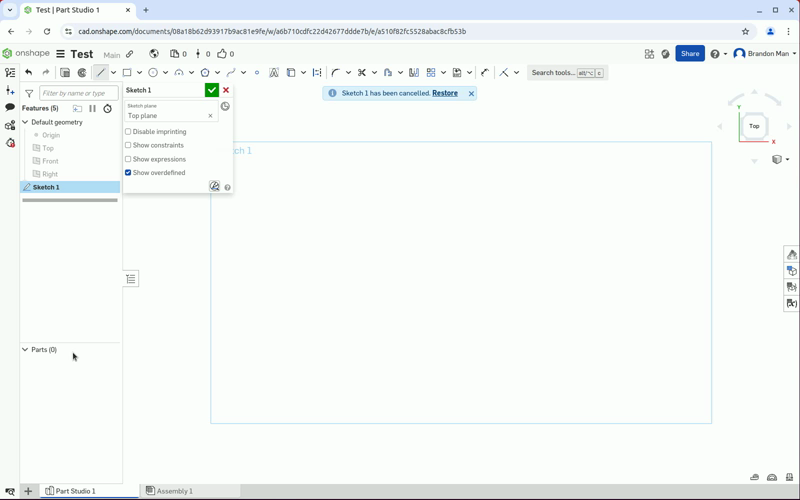
mouse_move(365, 395)
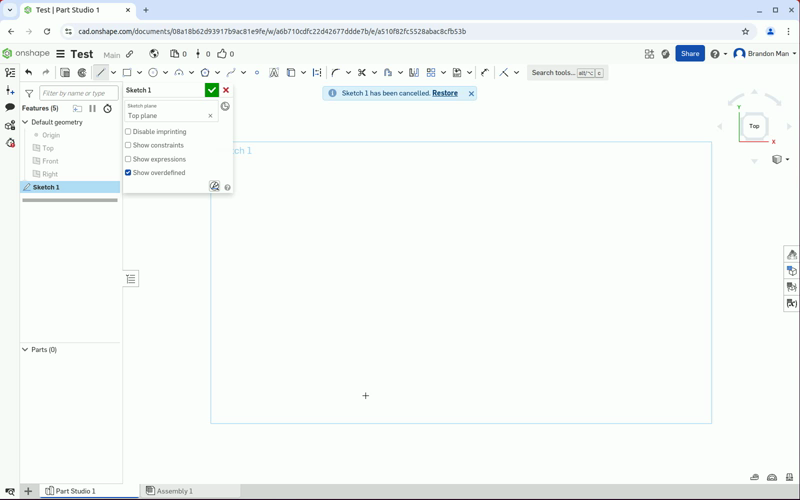
click(365, 395)
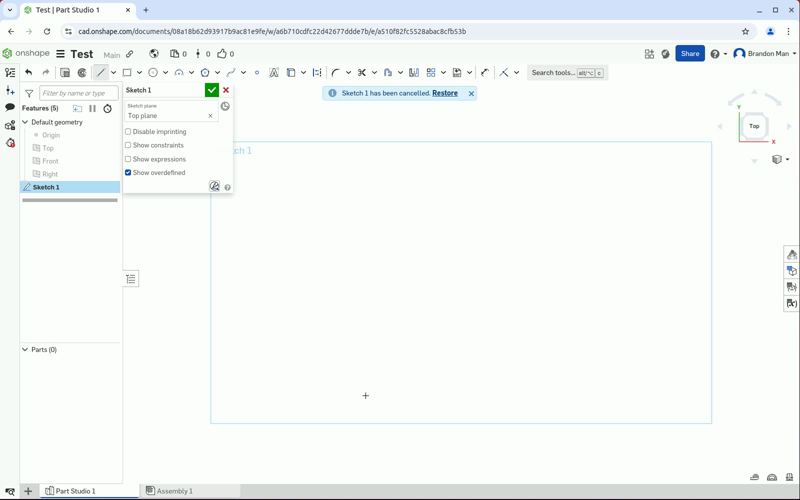
key_up(shift)
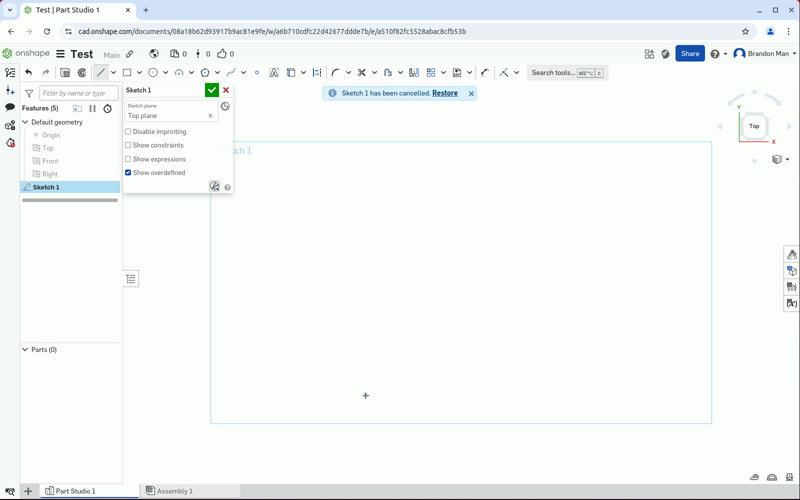
key_down(shift)
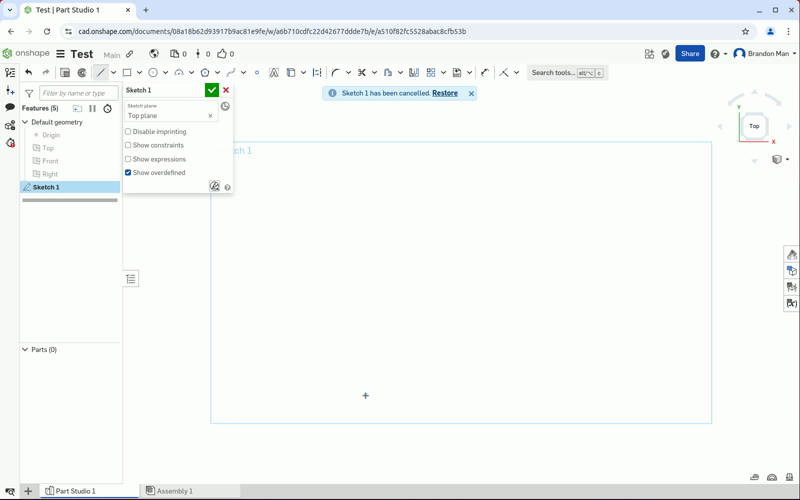
mouse_move(554, 395)
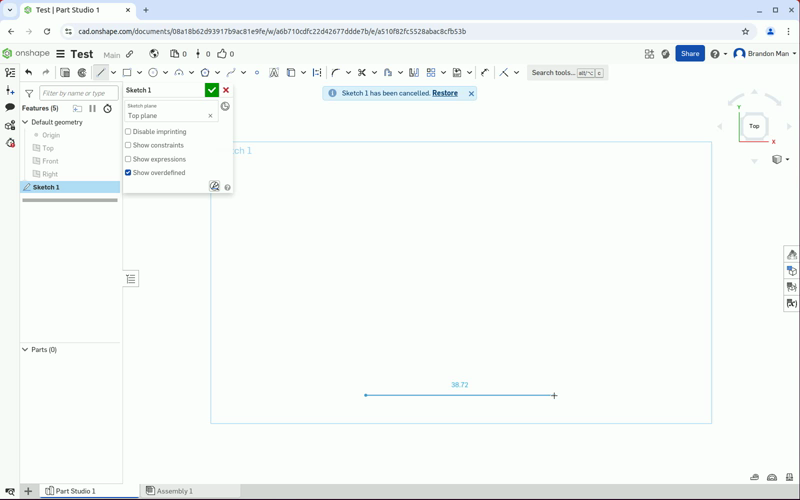
click(554, 395)
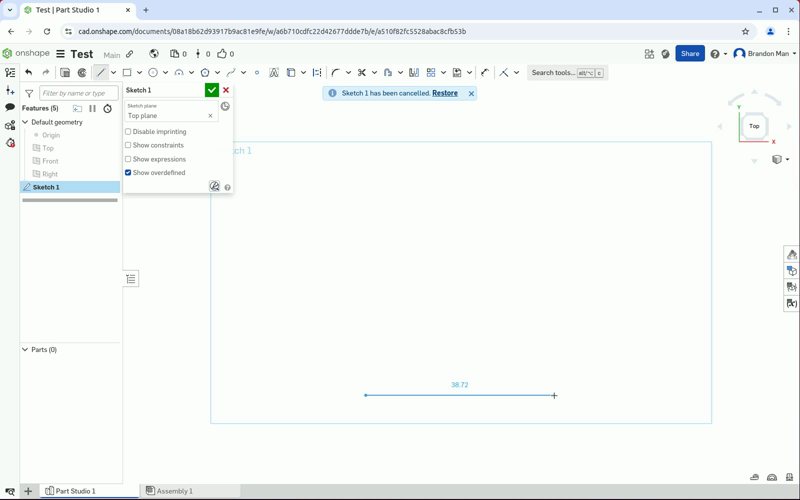
key_up(shift)
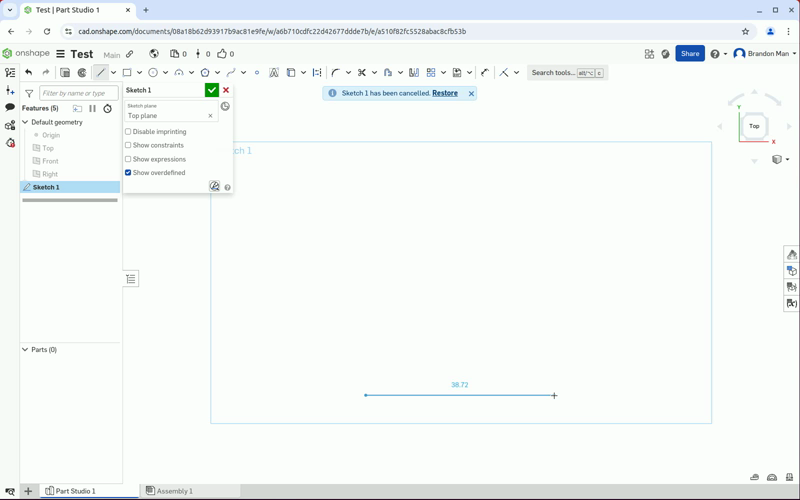
key_down(shift)
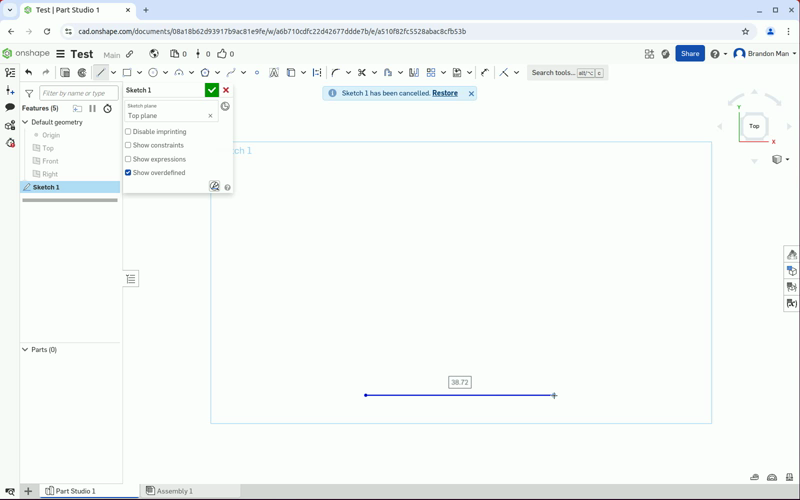
mouse_move(554, 171)
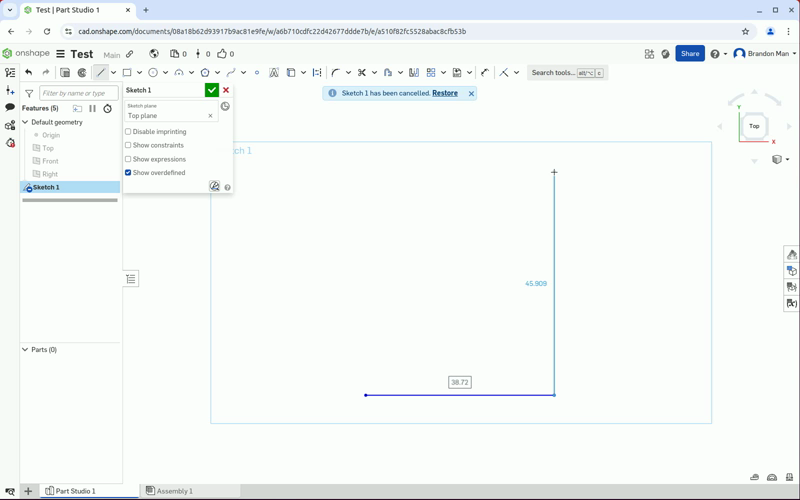
click(554, 171)
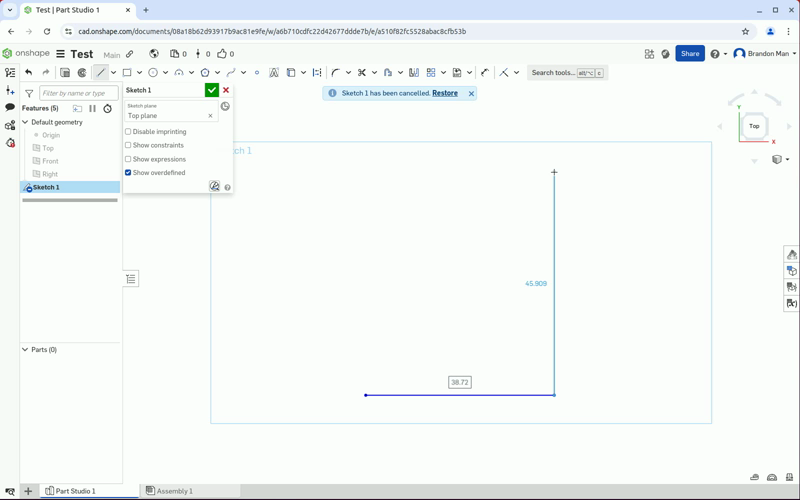
key_up(shift)
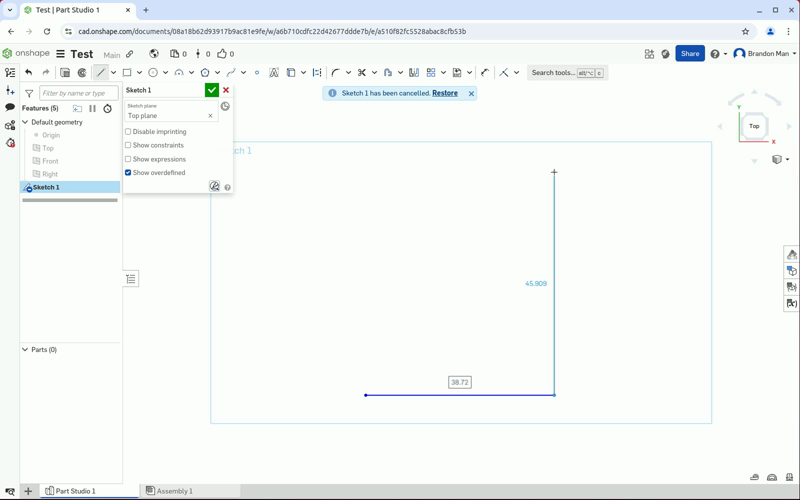
key_down(shift)
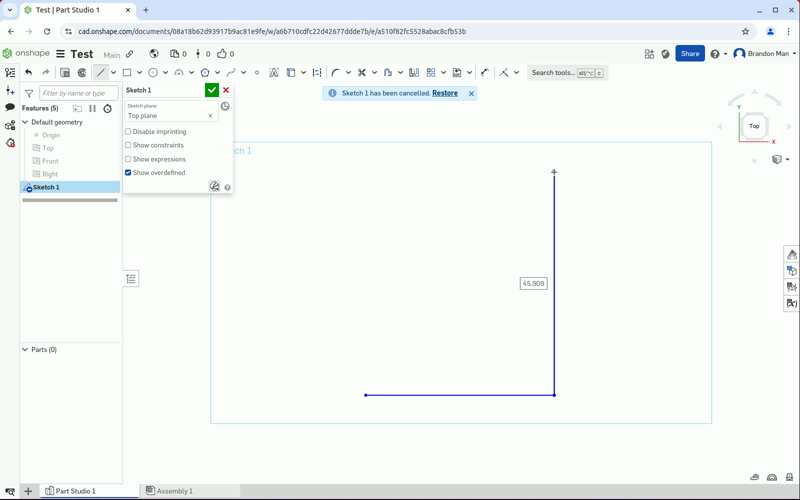
mouse_move(365, 171)
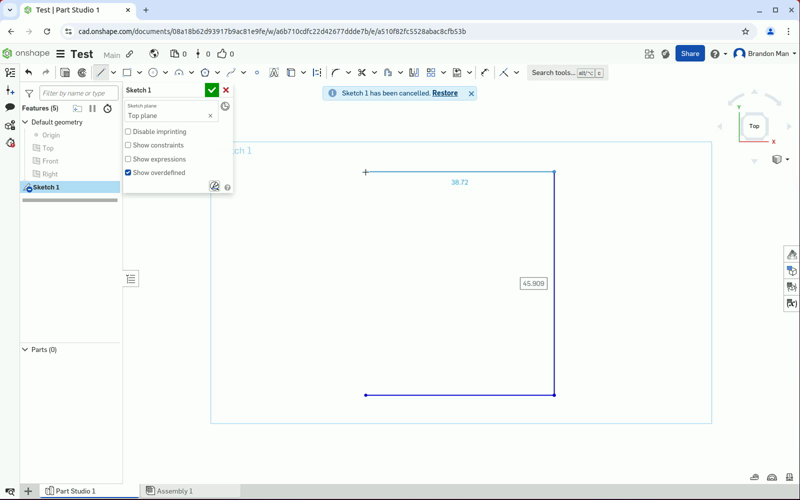
click(365, 171)
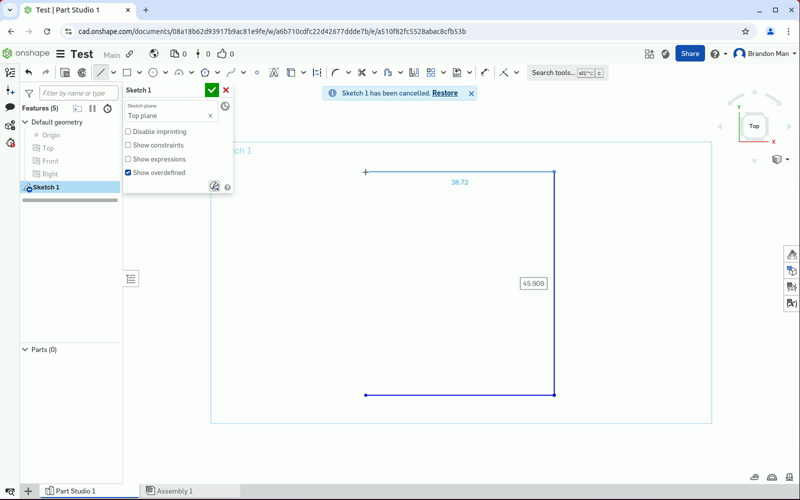
key_up(shift)
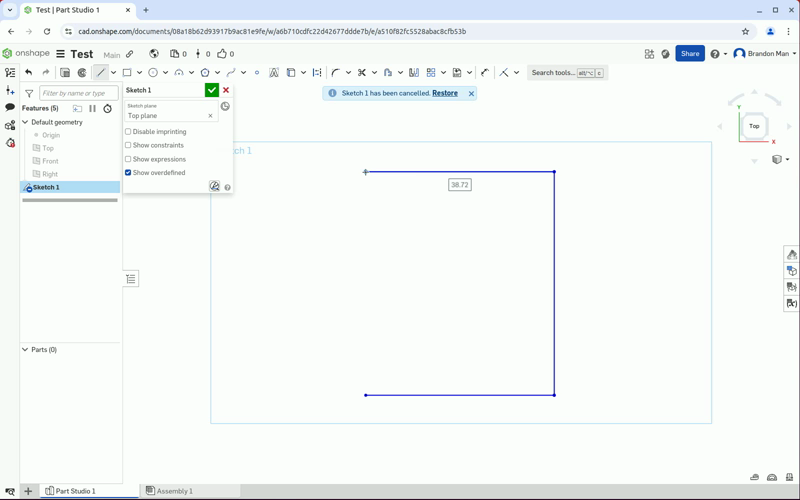
key_down(shift)
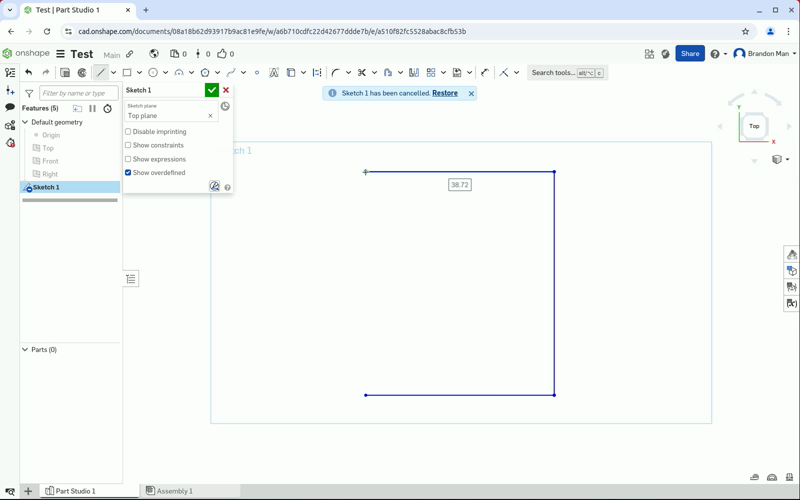
mouse_move(365, 395)
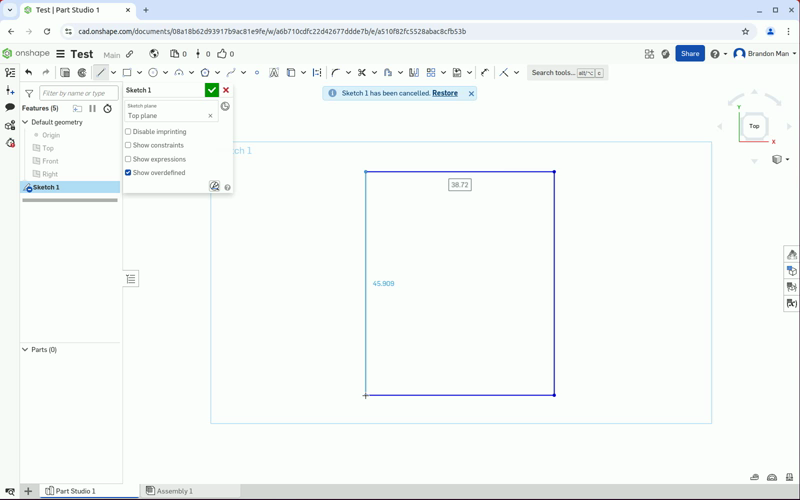
key_up(shift)
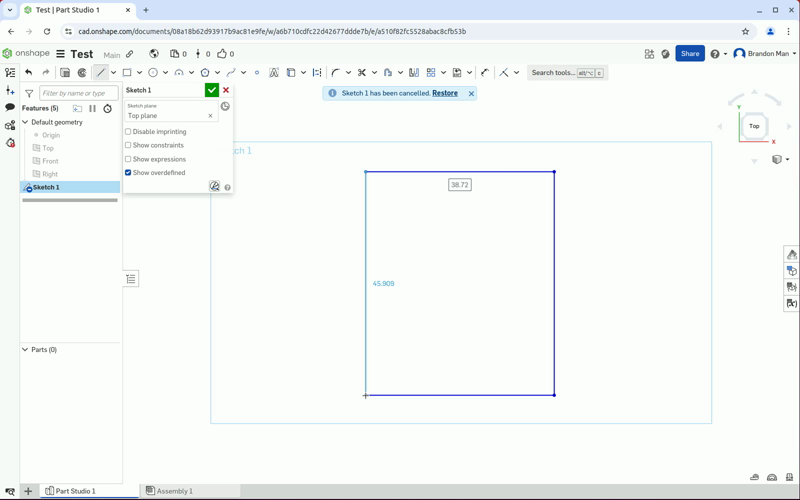
click(365, 395)
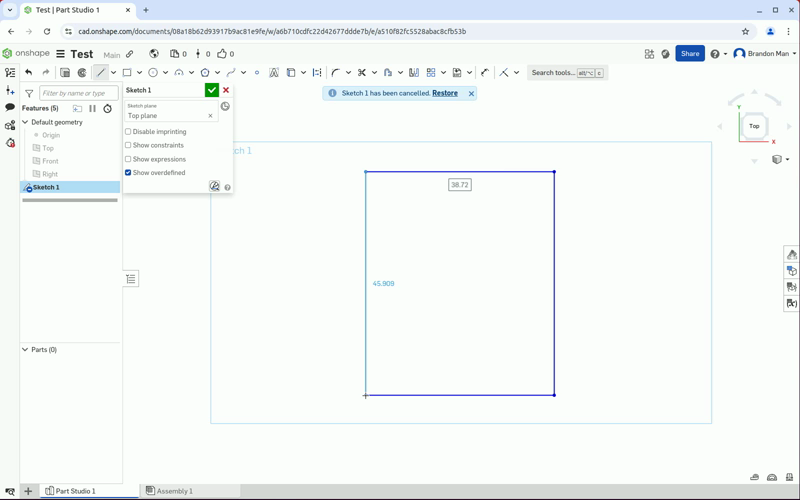
key(esc)
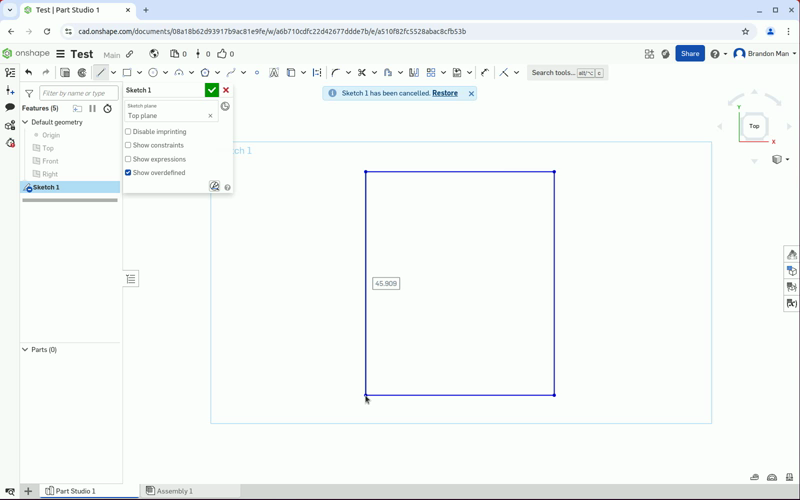
mouse_move(469, 291)
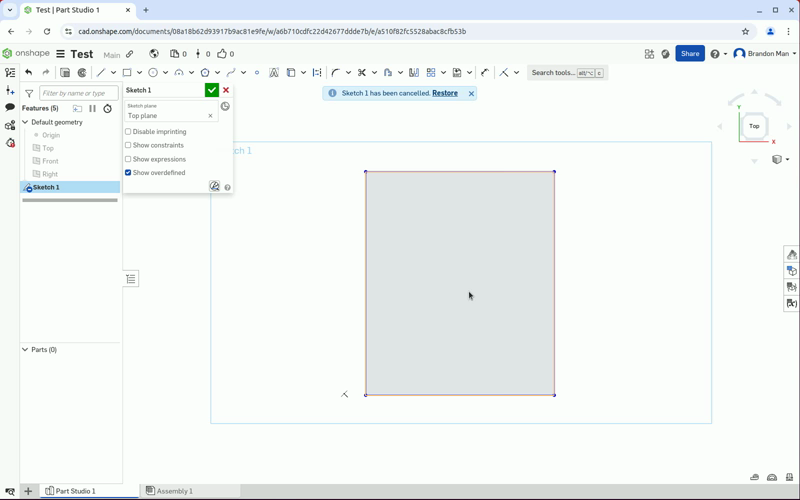
click(469, 291)
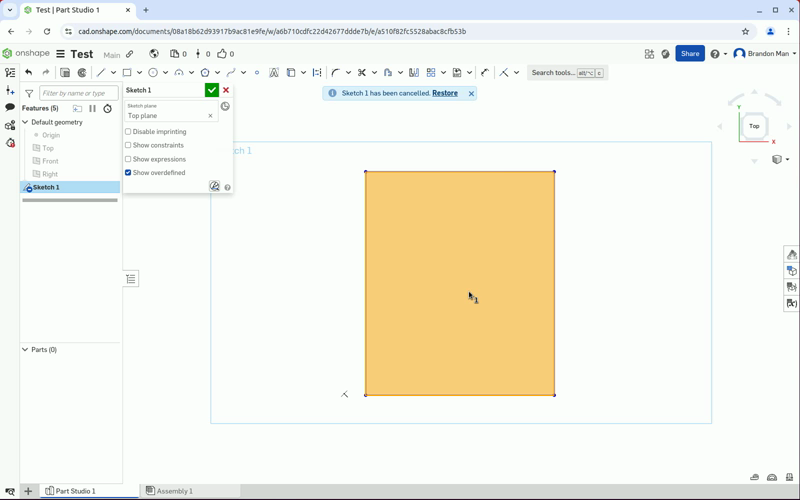
mouse_move(73, 352)
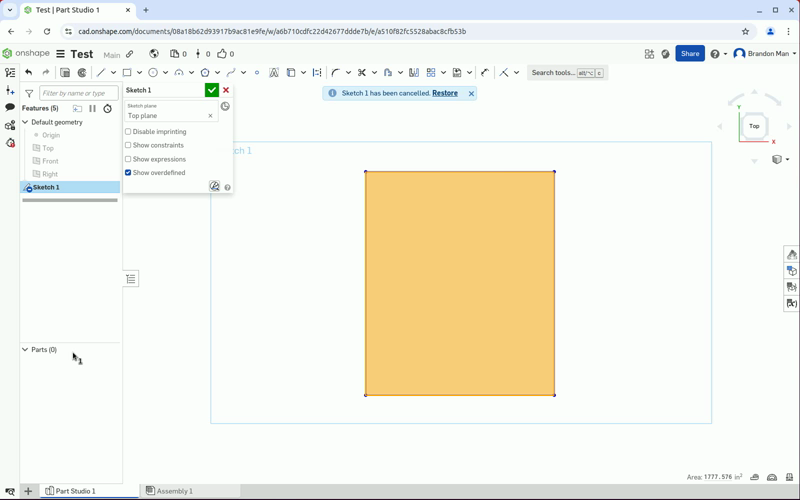
key(shift+y)
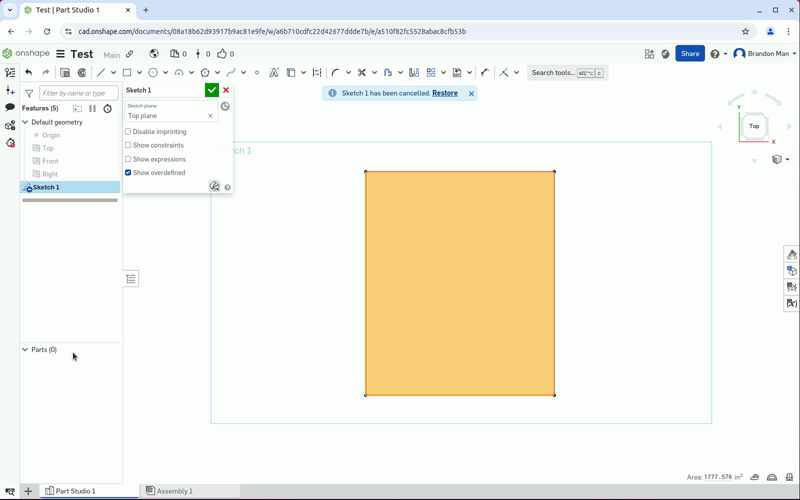
key(shift+e)
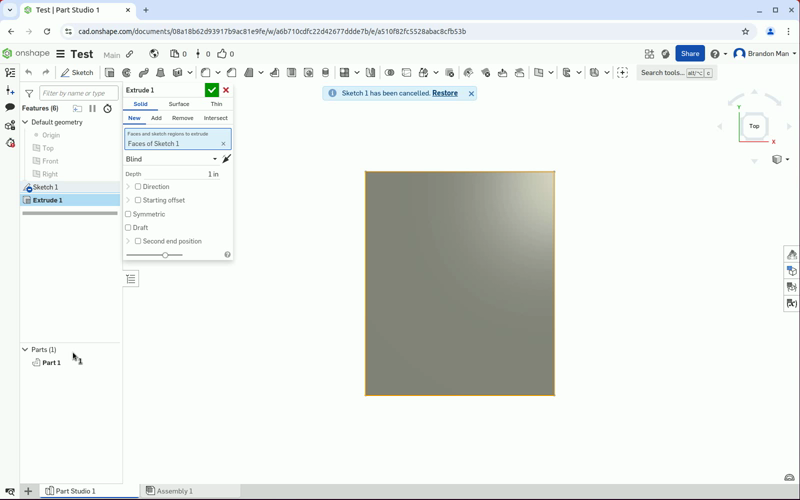
mouse_move(143, 106)
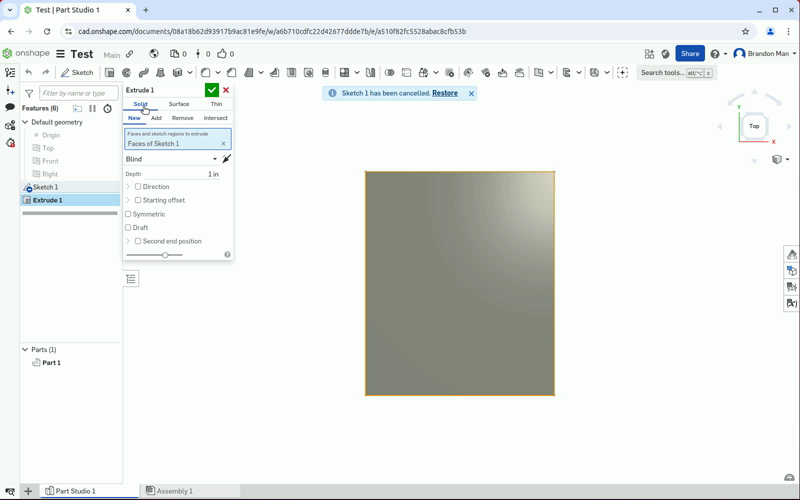
click(143, 106)
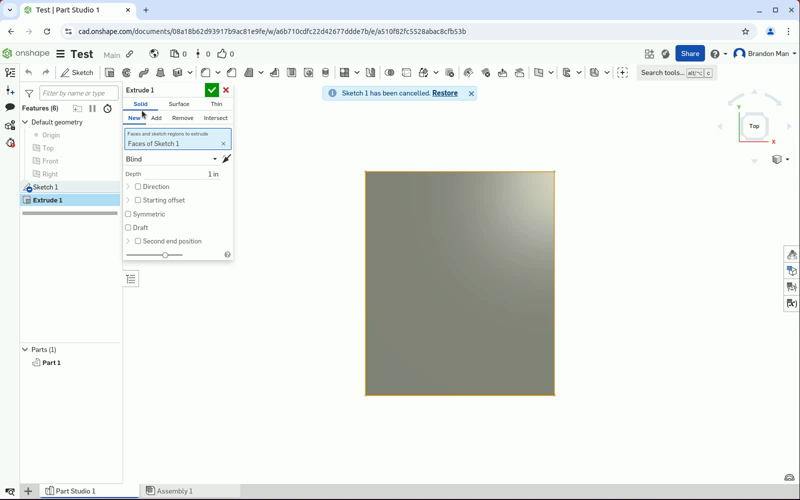
mouse_move(137, 120)
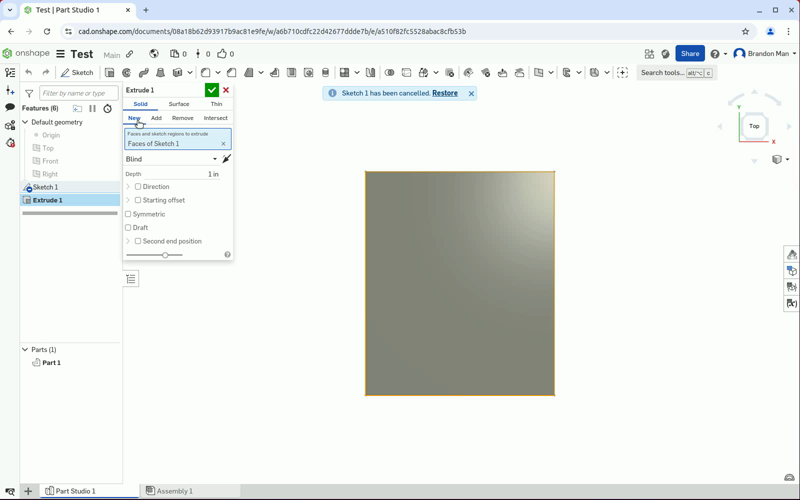
click(137, 120)
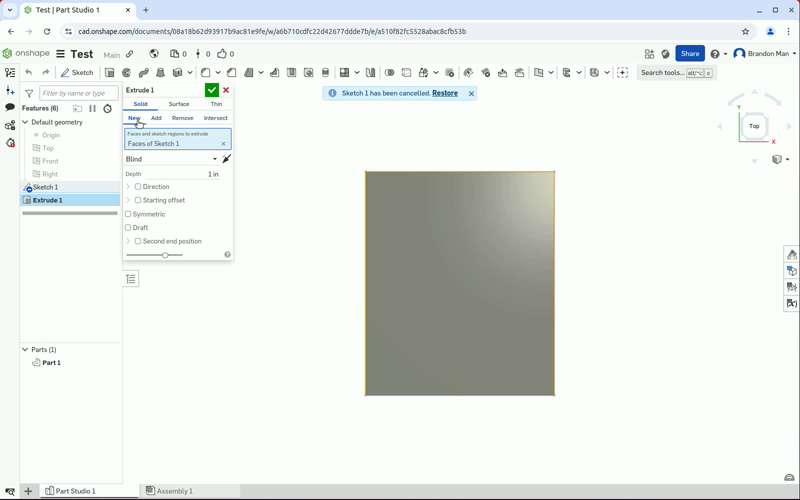
key(tab, 4)
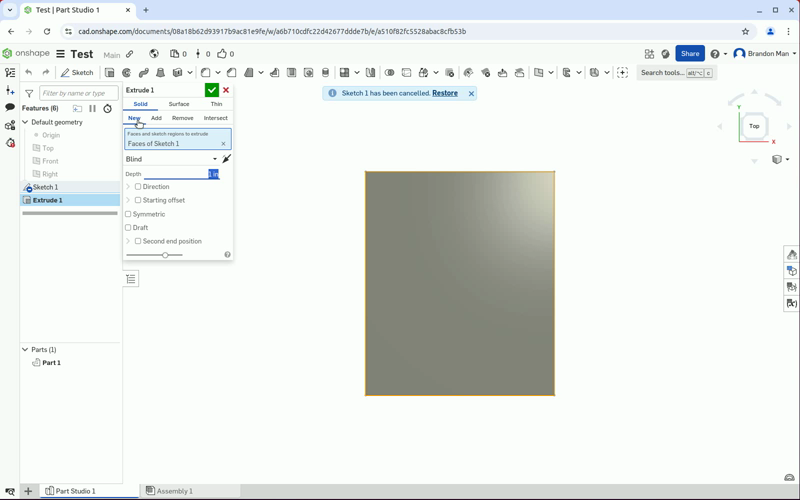
text(18.053)
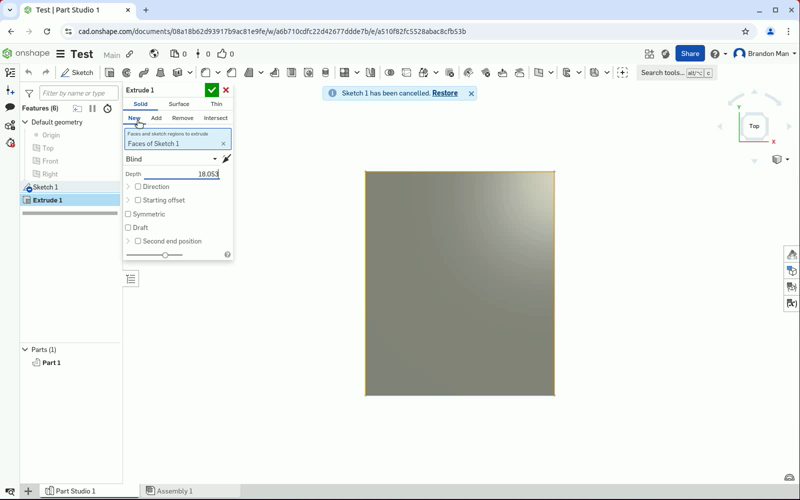
key(enter)
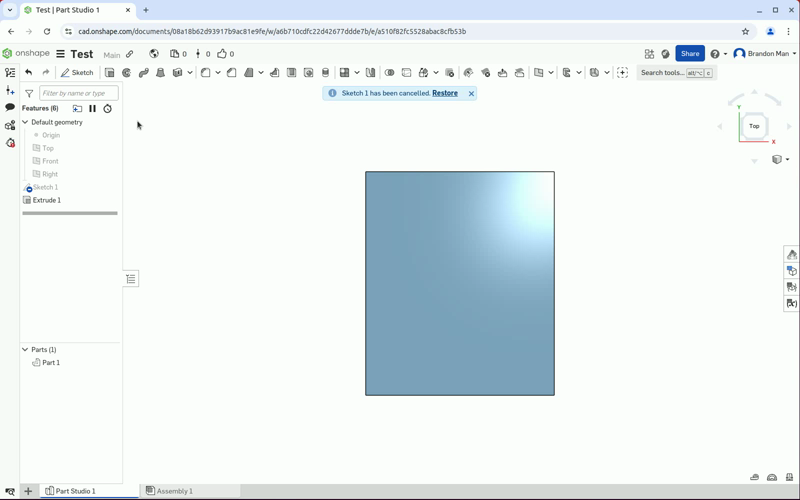
key(shift+h)
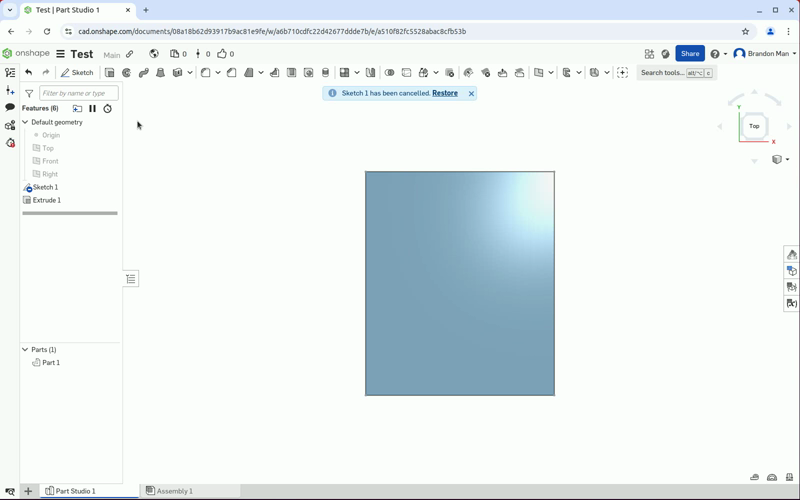
key(shift+h)
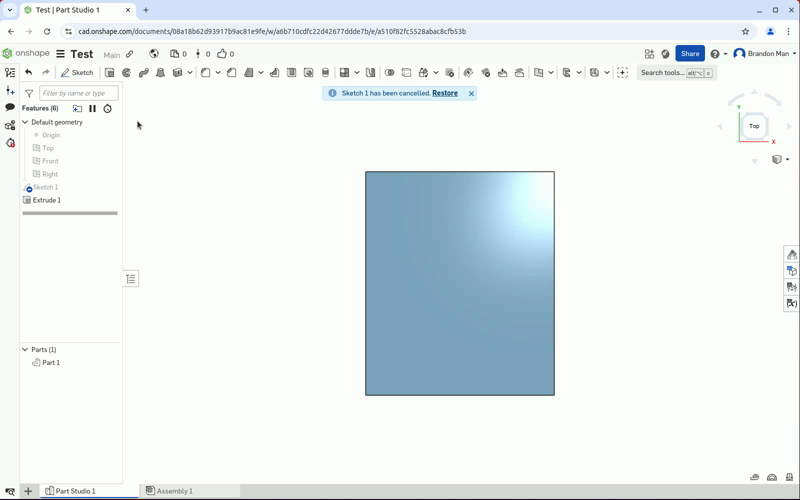
mouse_move(73, 189)
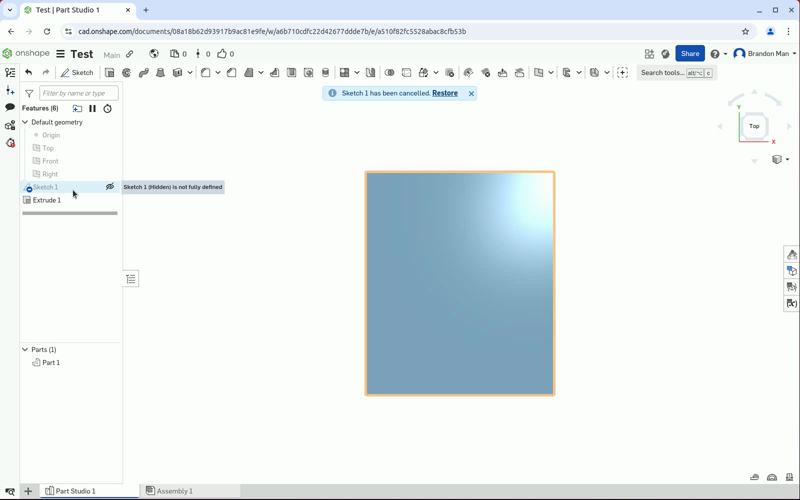
click(73, 189)
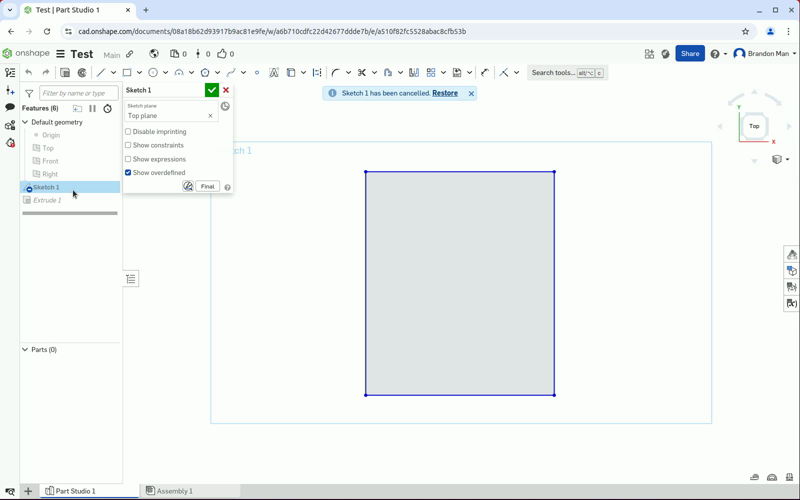
mouse_move(229, 92)
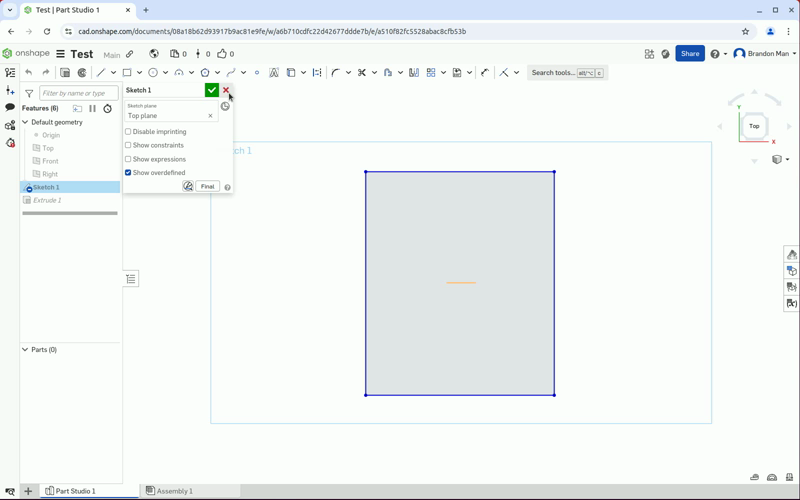
click(229, 92)
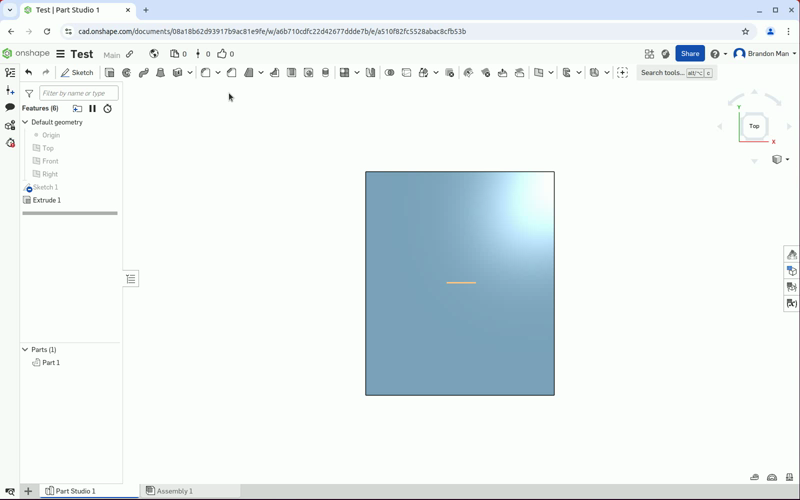
mouse_move(541, 75)
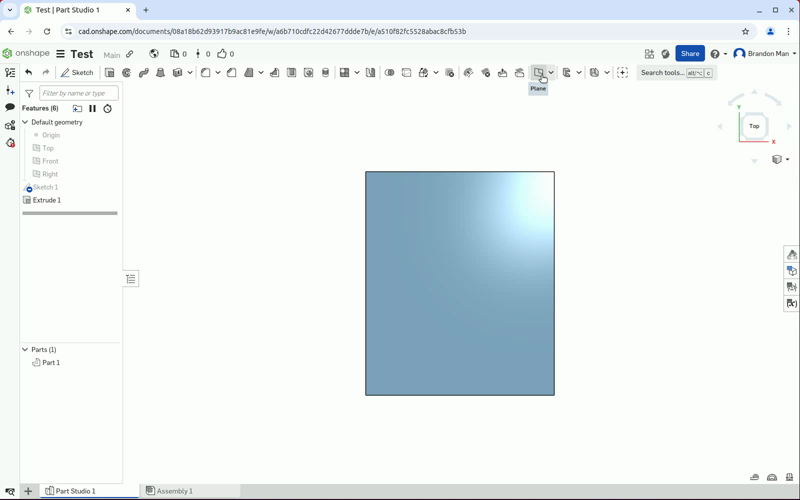
click(541, 75)
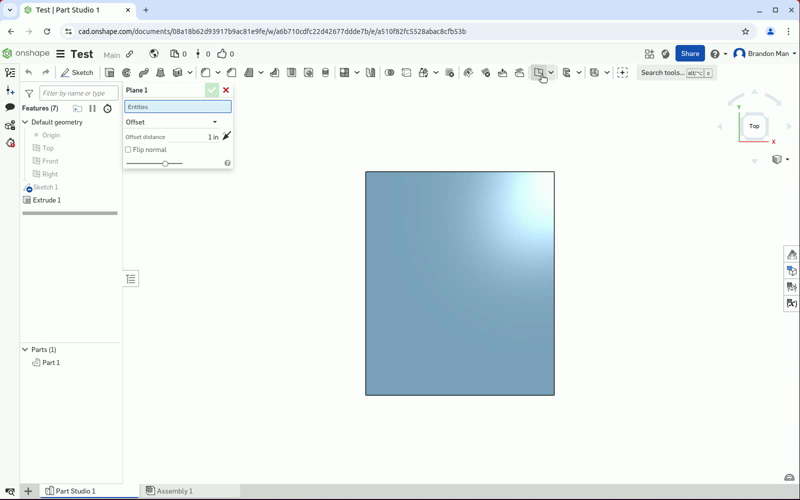
mouse_move(73, 150)
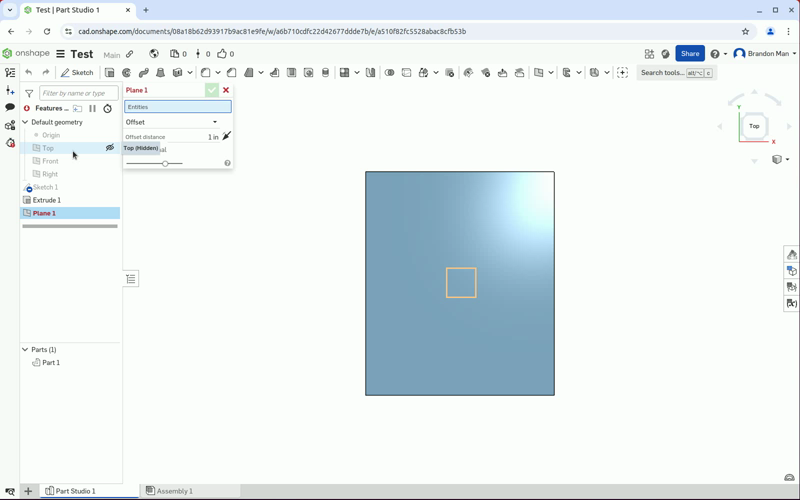
click(73, 150)
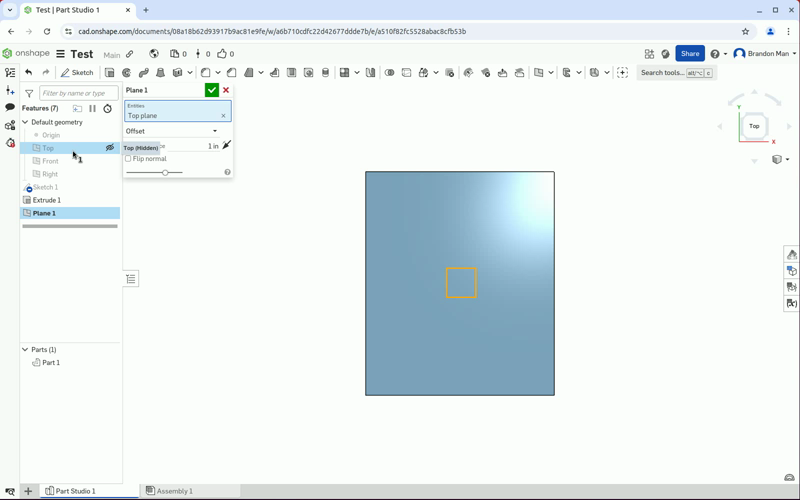
key(tab, 2)
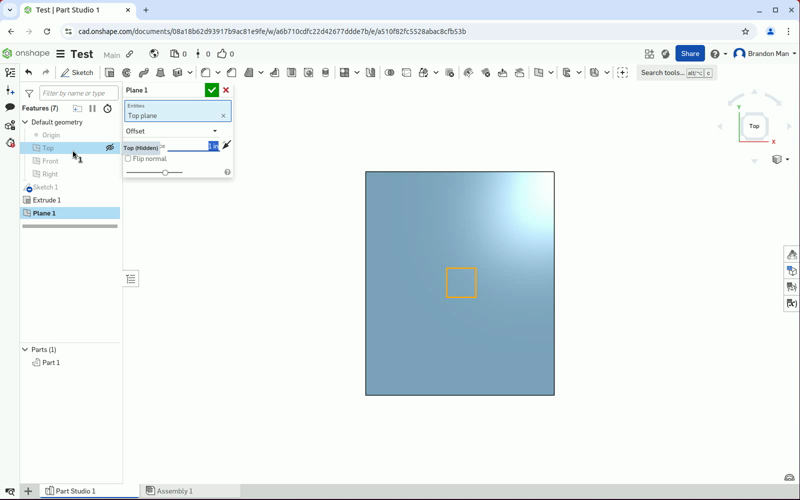
text(18.055)
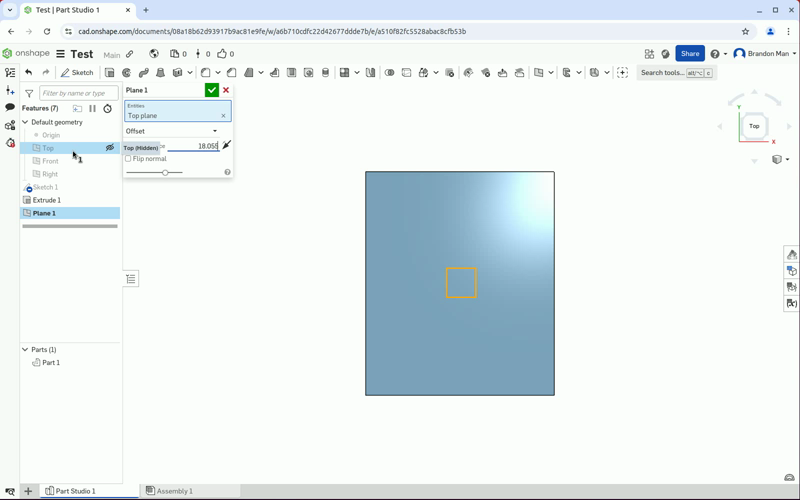
key(enter, 2)
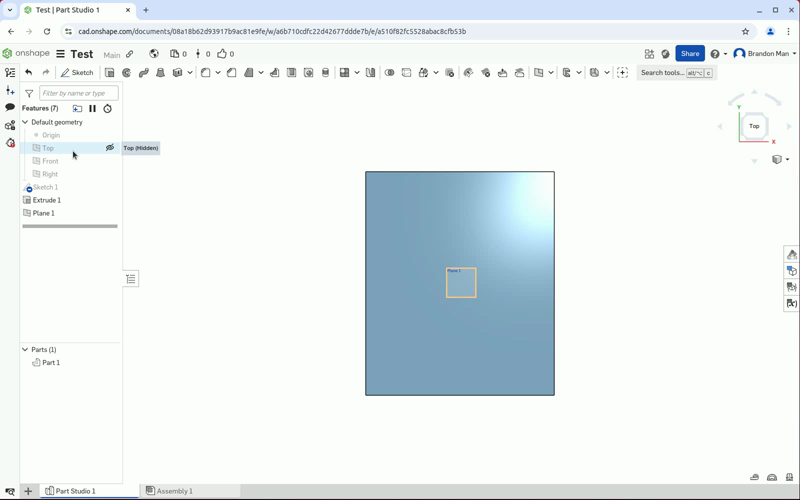
key(shift+s)
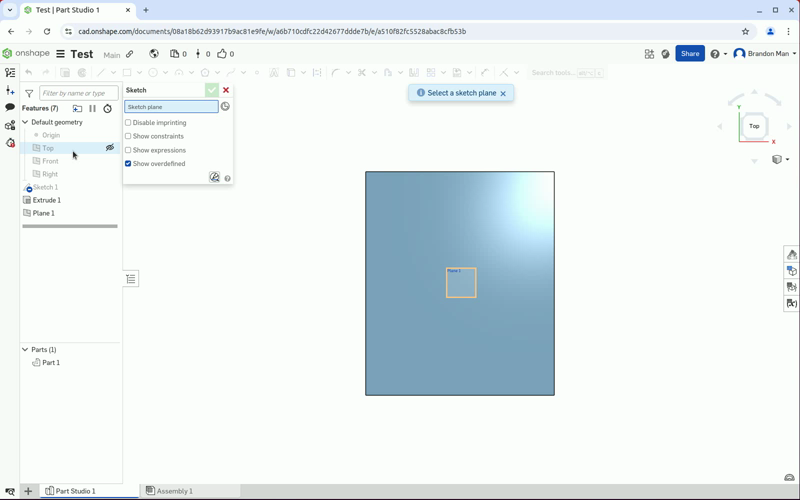
mouse_move(73, 215)
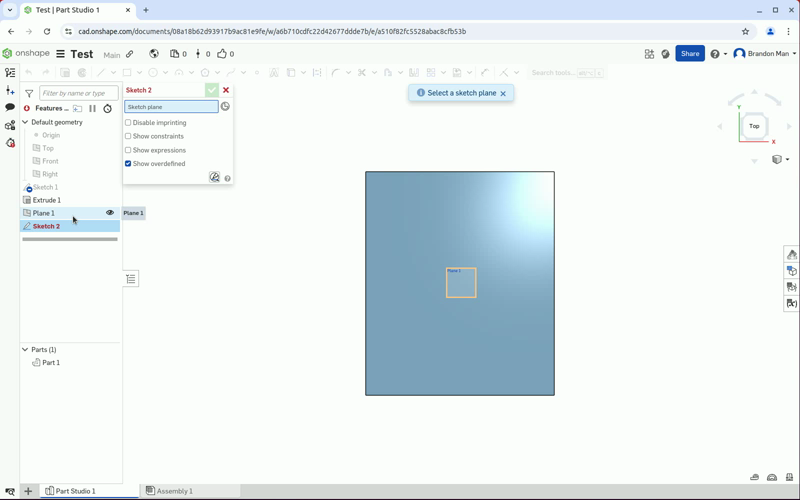
click(73, 215)
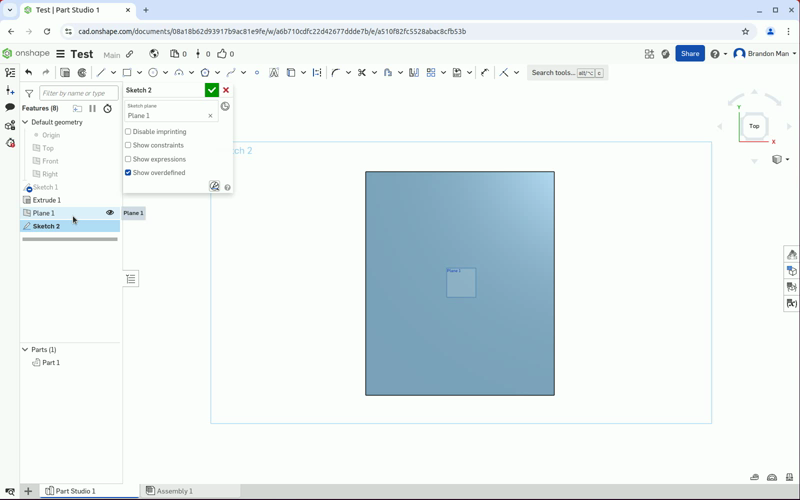
mouse_move(73, 352)
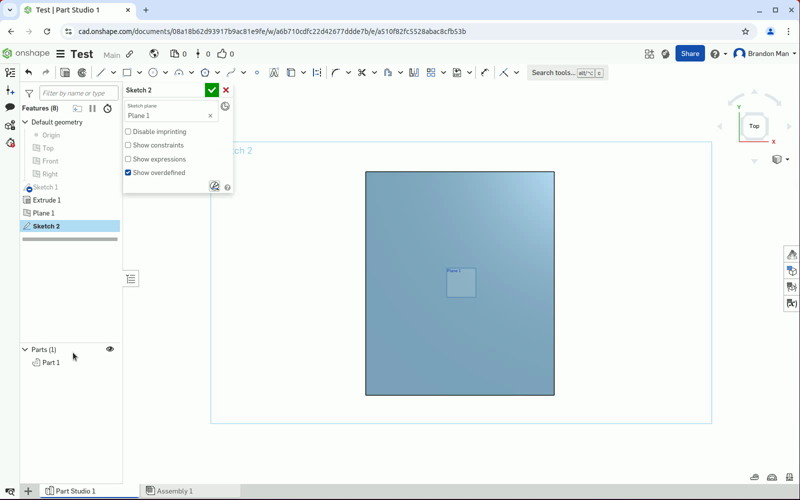
key(y)
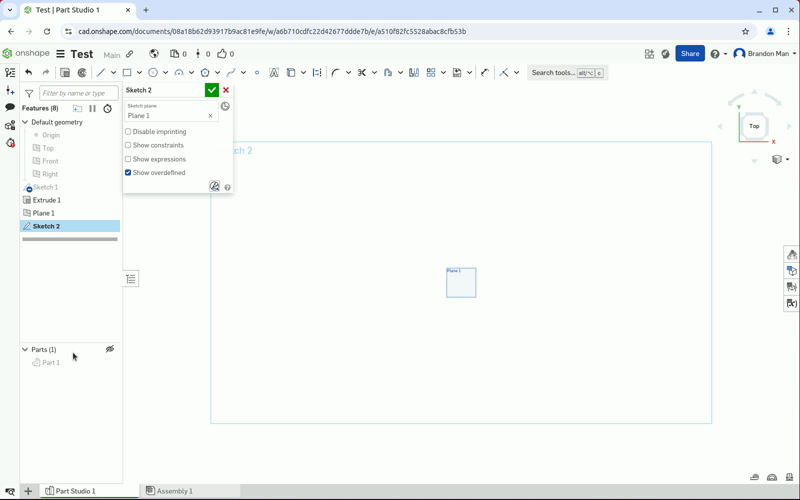
key(l)
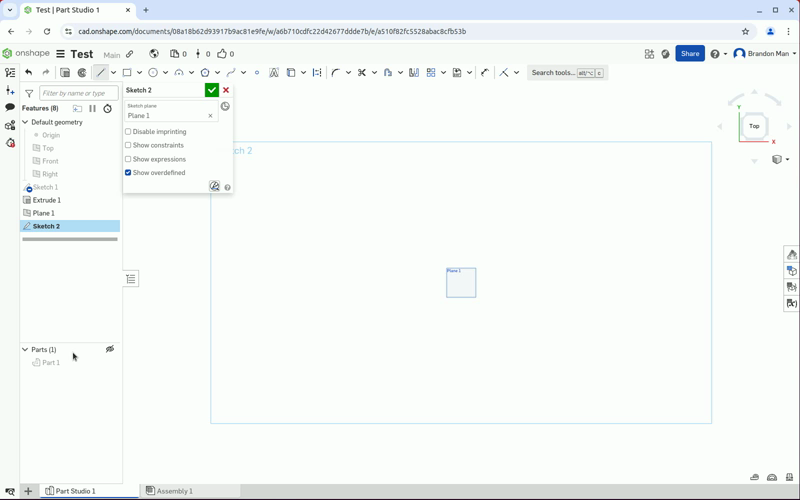
key_down(shift)
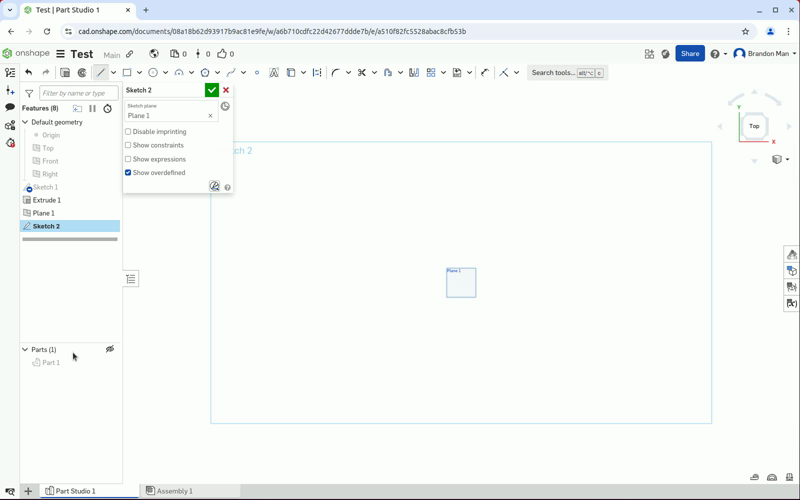
mouse_move(370, 390)
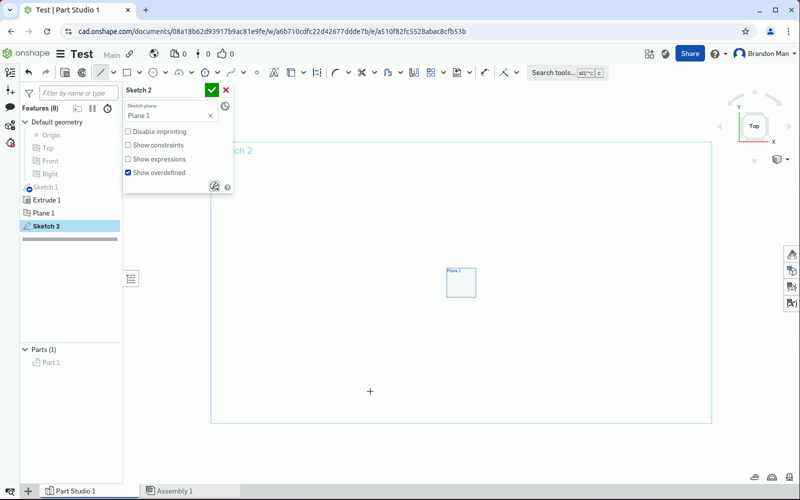
click(370, 390)
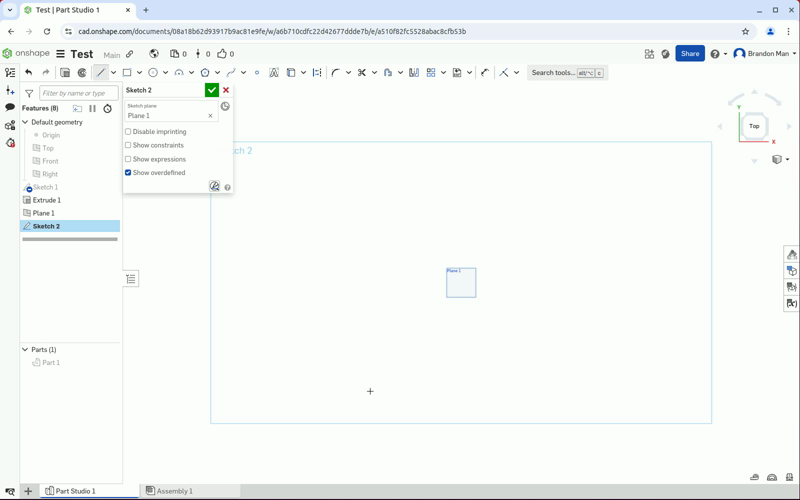
key_up(shift)
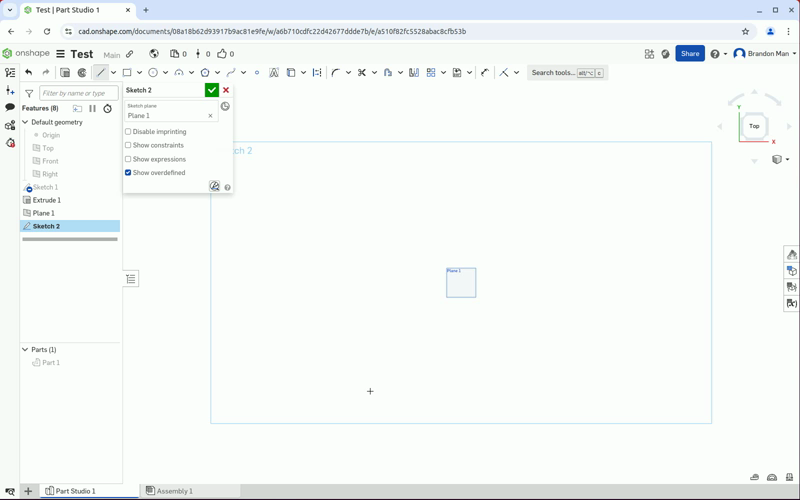
key_down(shift)
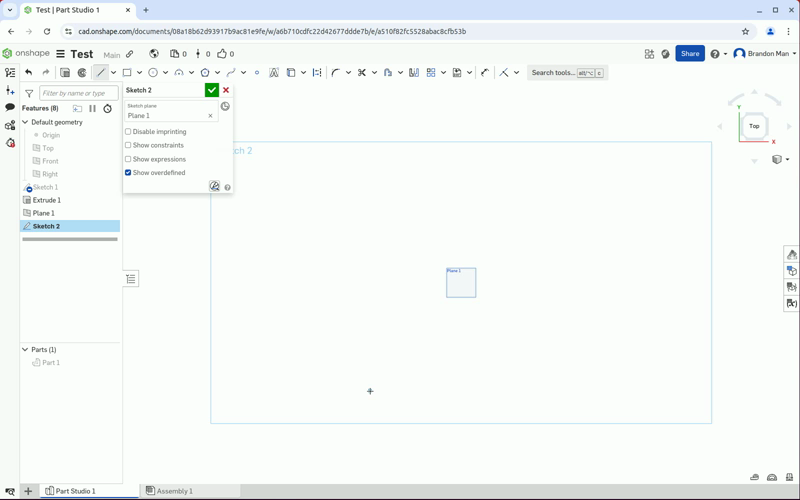
mouse_move(550, 390)
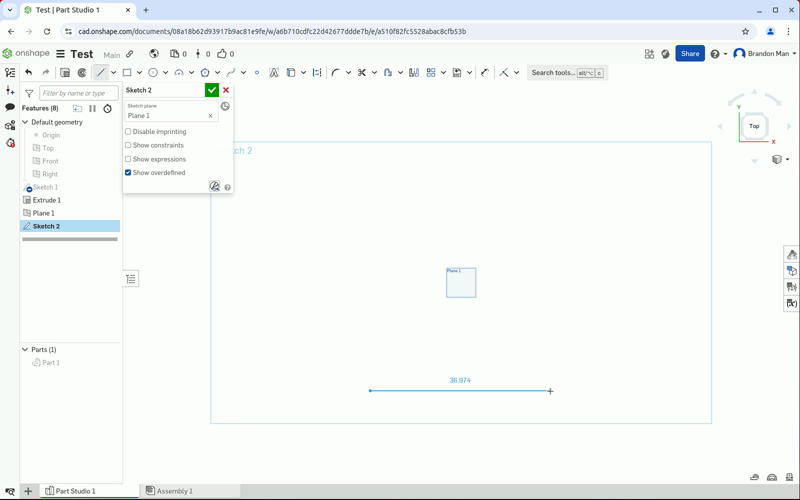
click(550, 390)
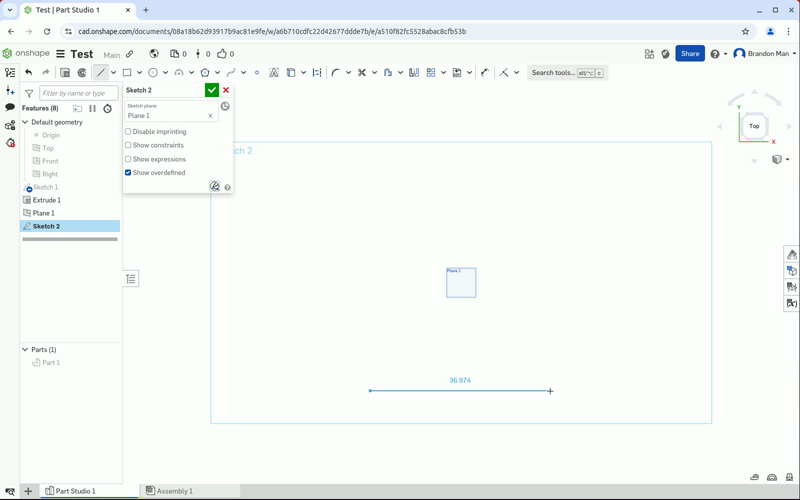
key_up(shift)
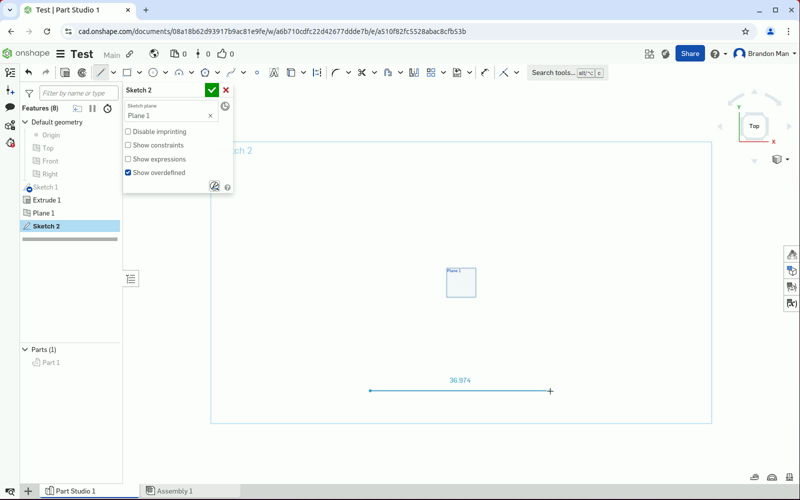
key_down(shift)
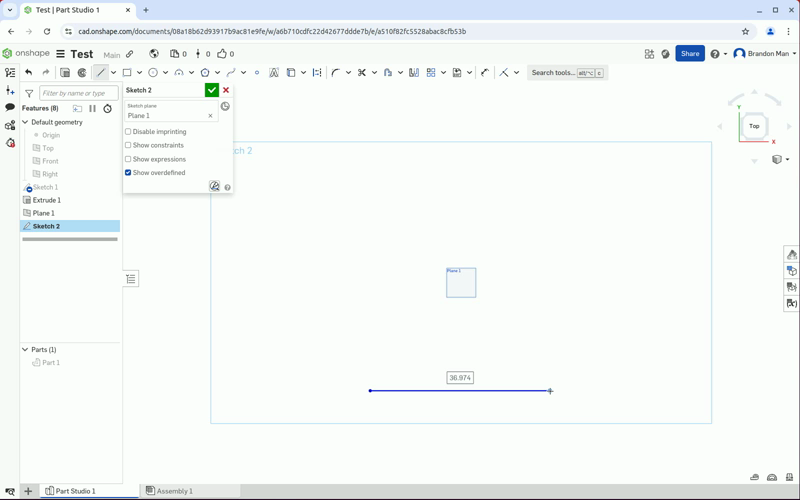
mouse_move(550, 177)
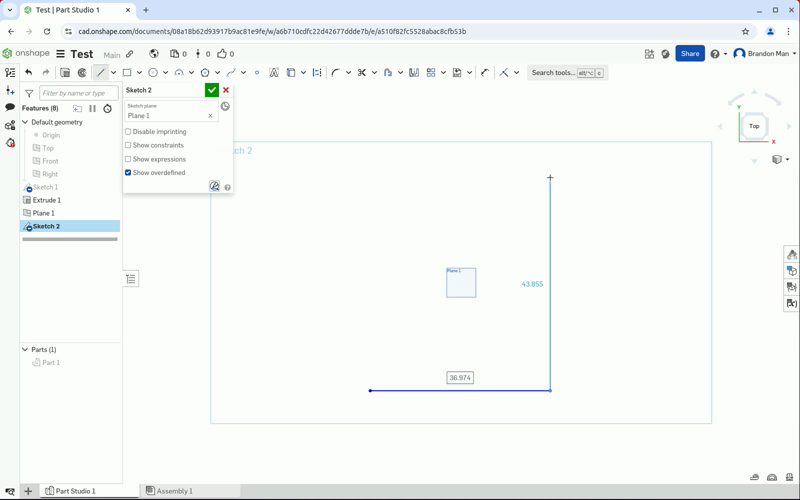
click(550, 177)
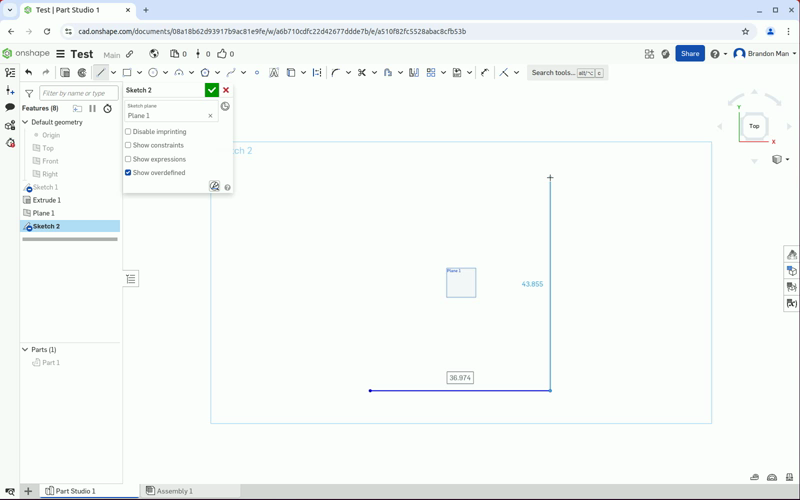
key_up(shift)
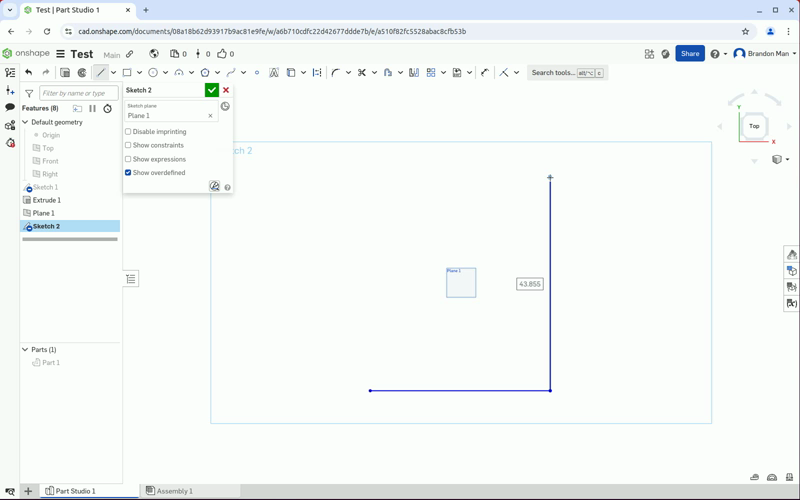
key_down(shift)
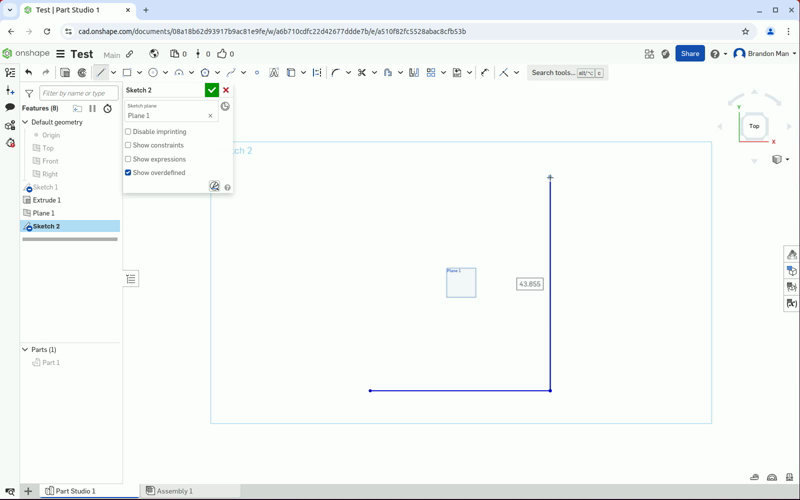
mouse_move(370, 177)
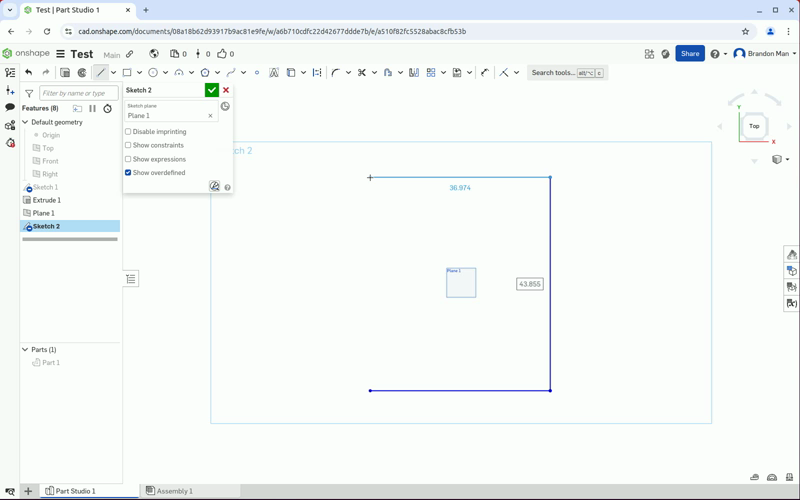
click(370, 177)
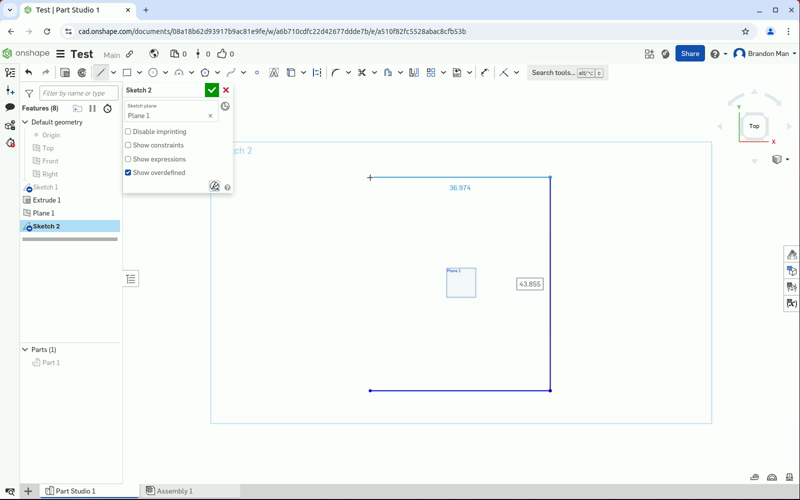
key_up(shift)
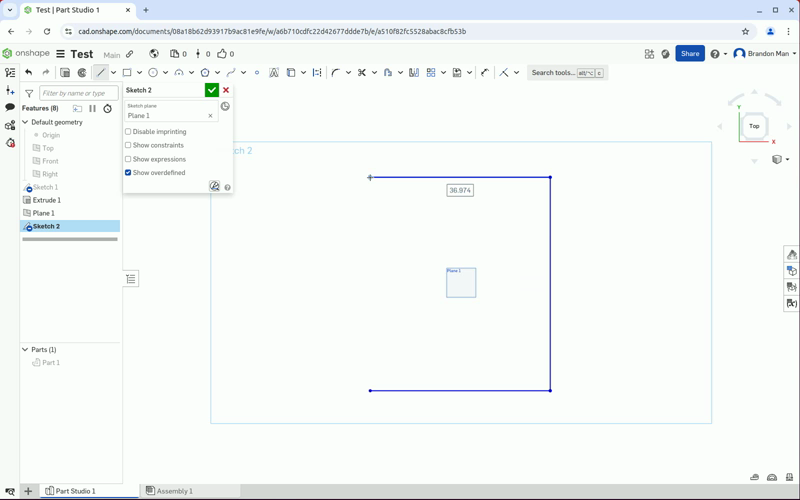
key_down(shift)
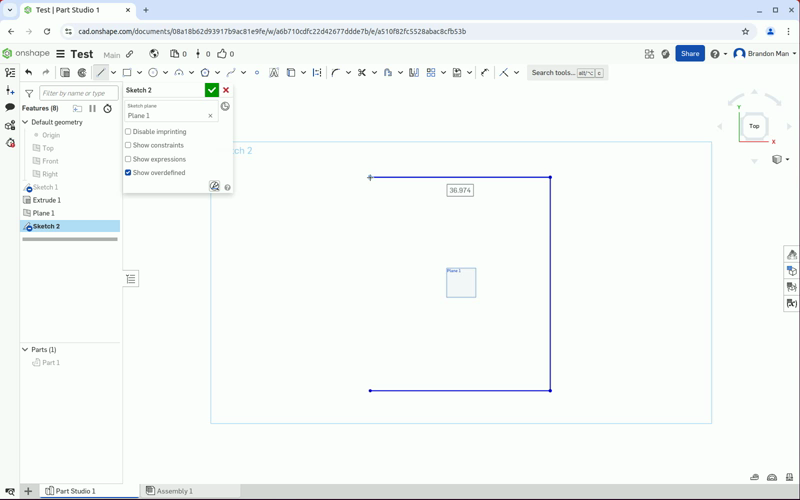
mouse_move(370, 390)
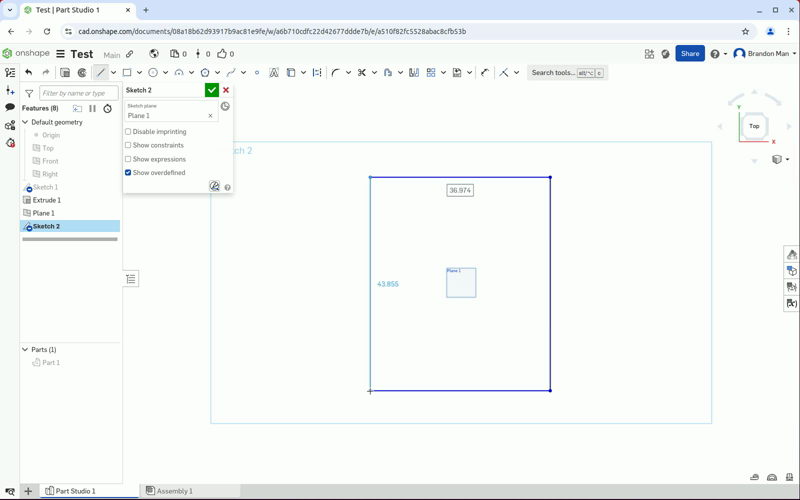
key_up(shift)
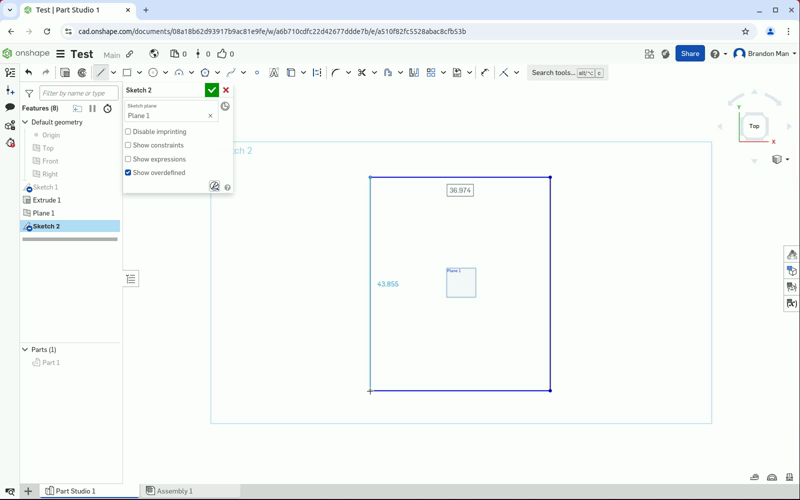
click(370, 390)
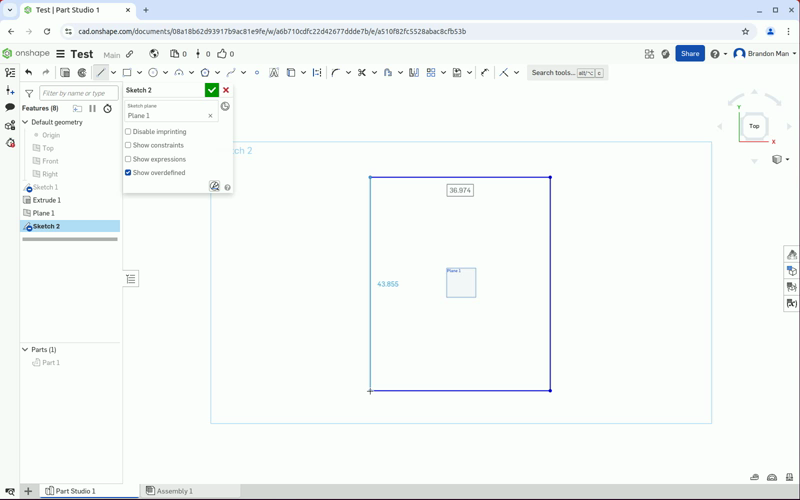
key(esc)
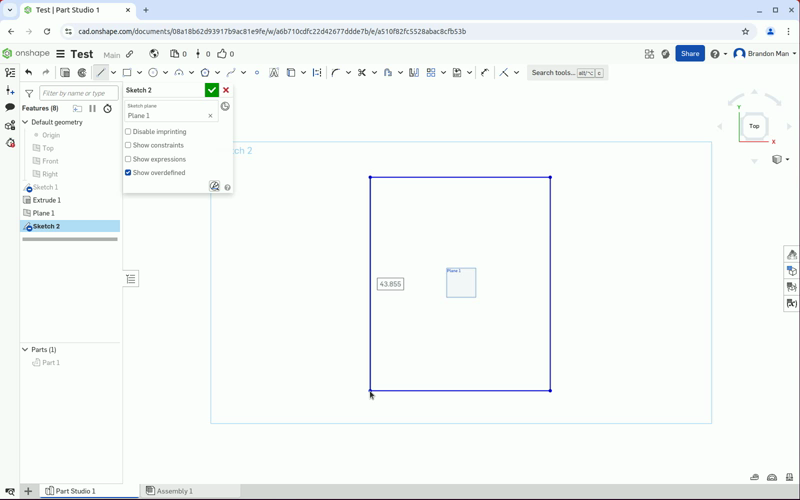
mouse_move(483, 267)
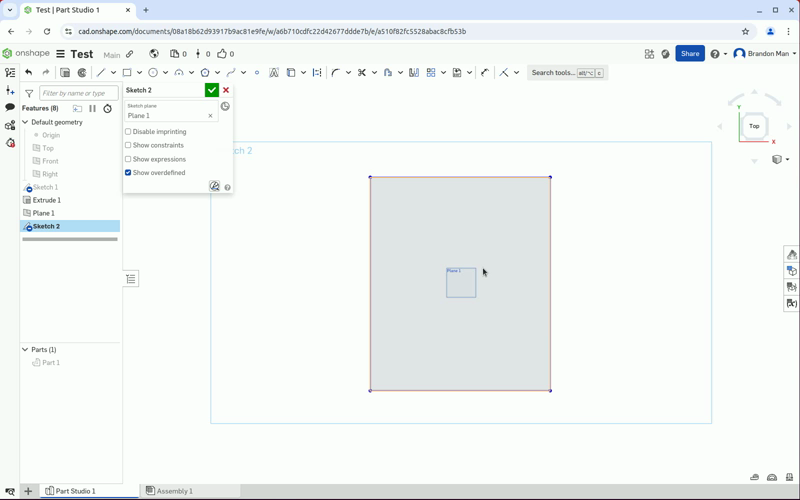
click(483, 267)
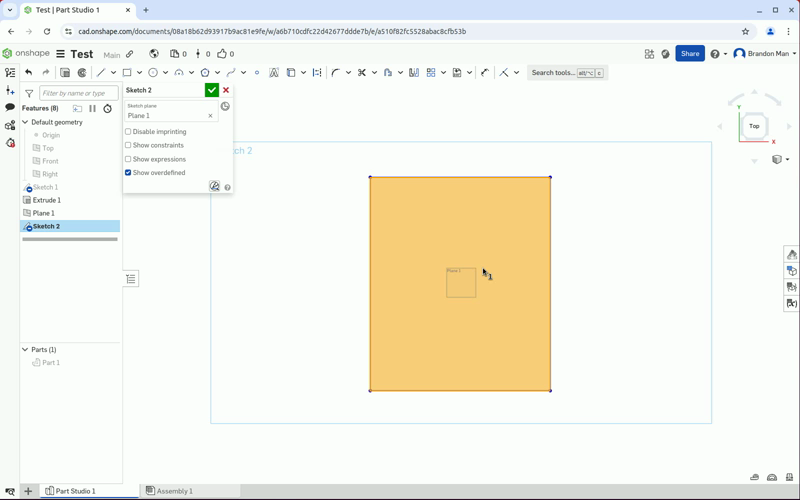
mouse_move(73, 352)
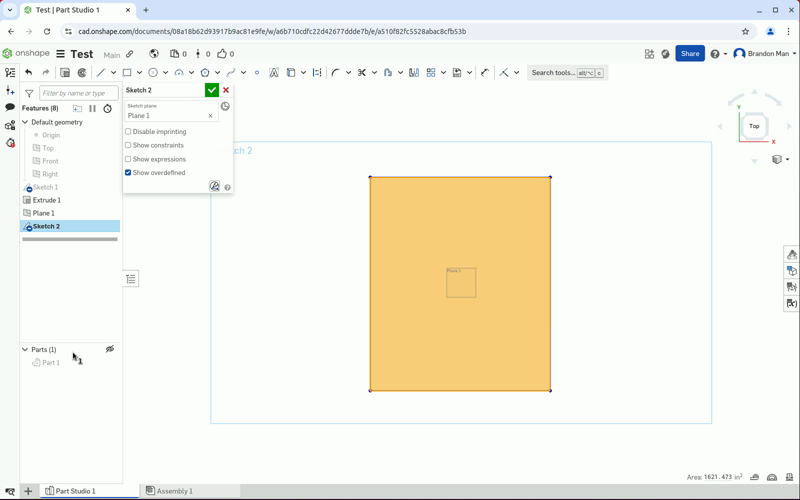
key(shift+y)
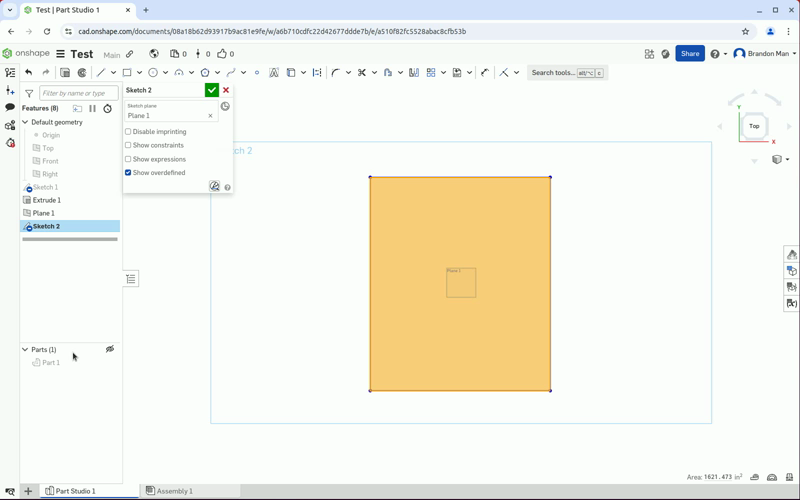
key(shift+e)
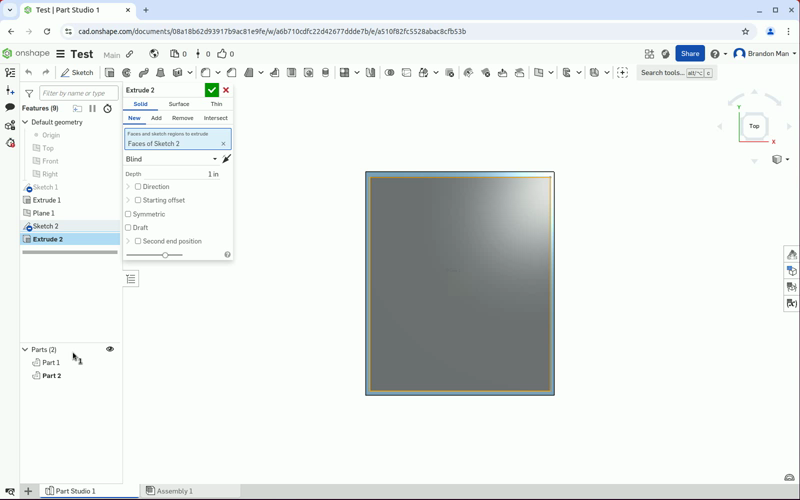
mouse_move(143, 106)
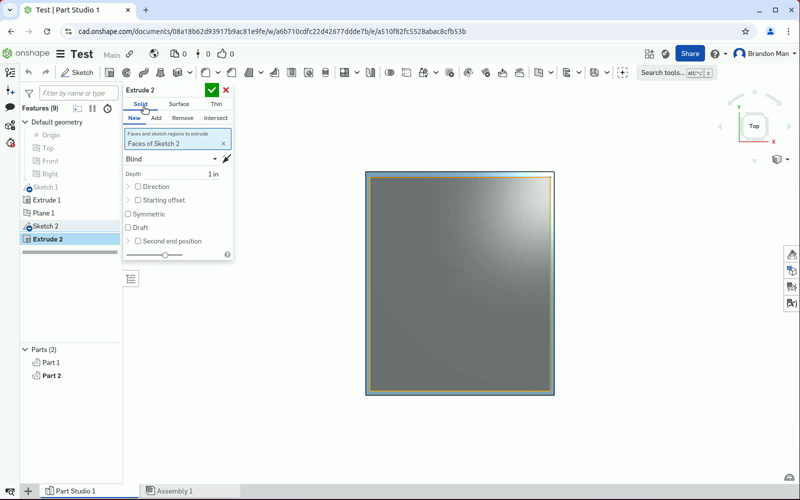
click(143, 106)
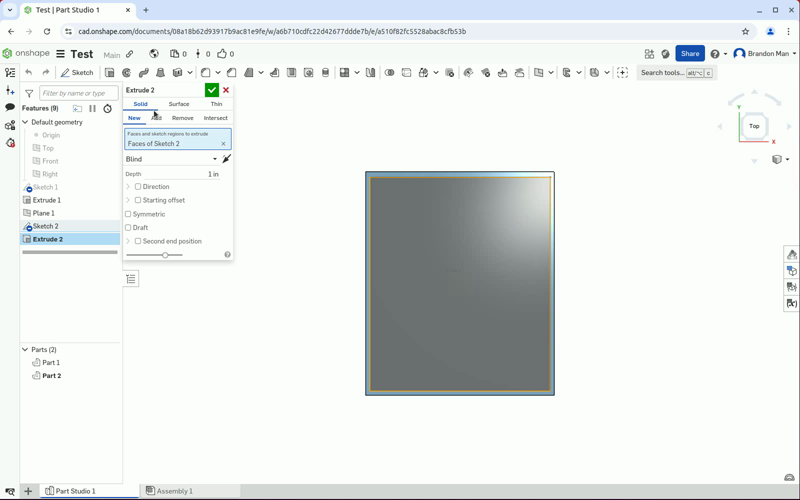
mouse_move(186, 120)
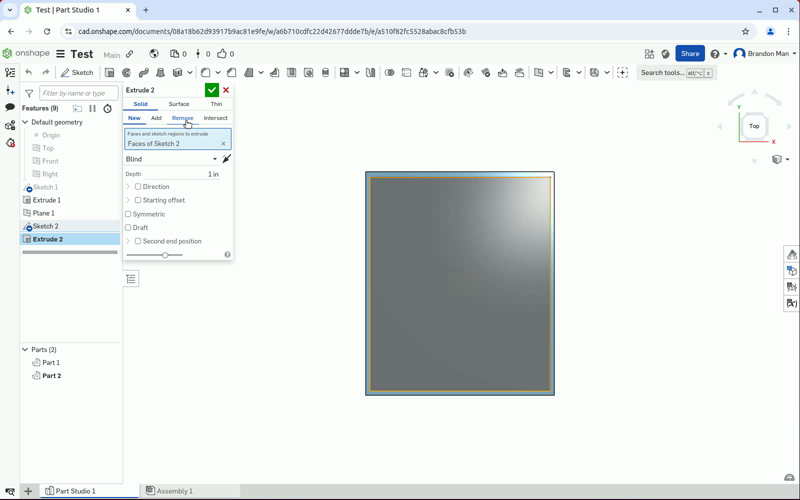
click(186, 120)
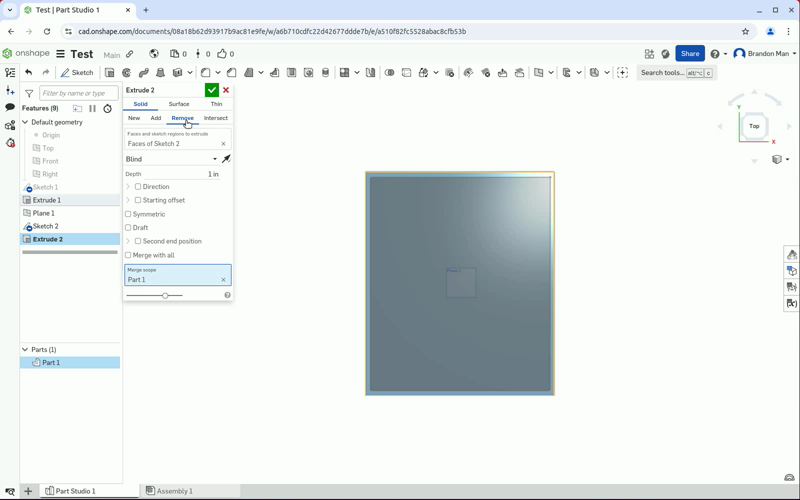
key(tab, 4)
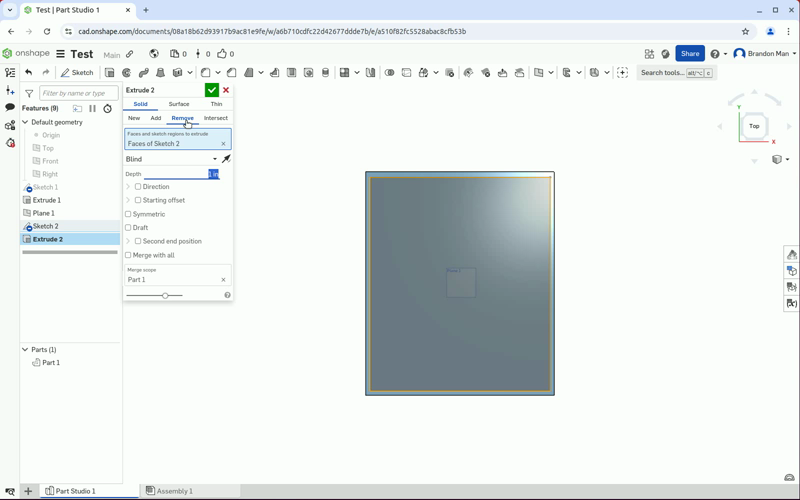
text(17.331)
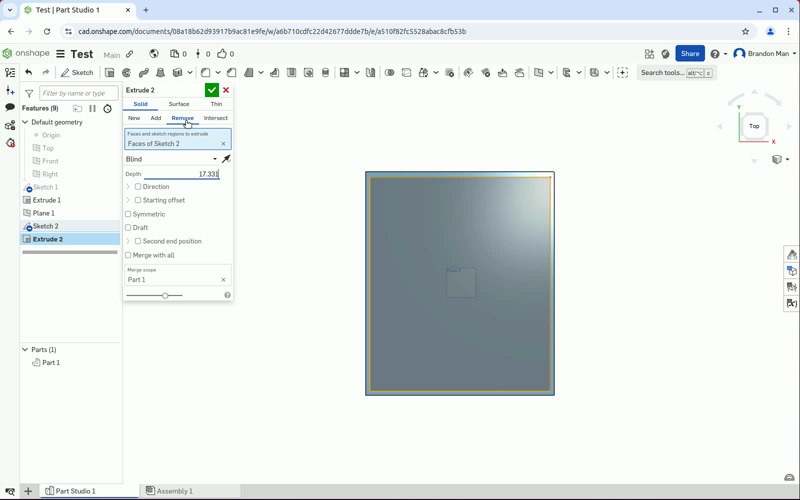
key(tab, 6)
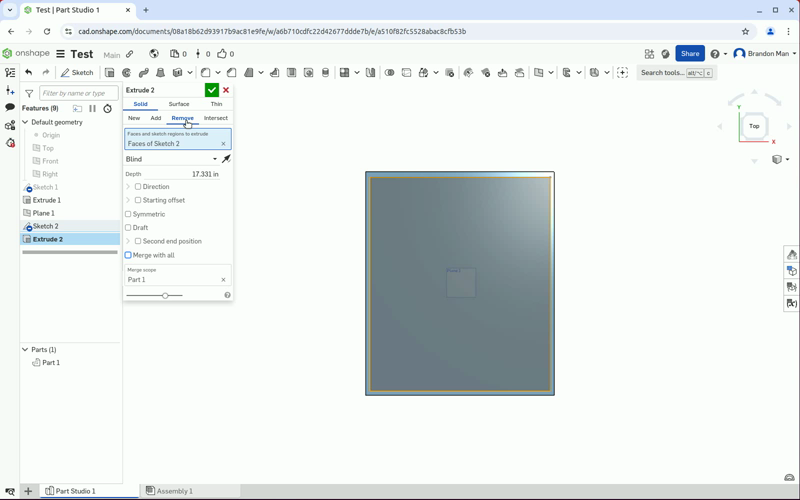
key(space)
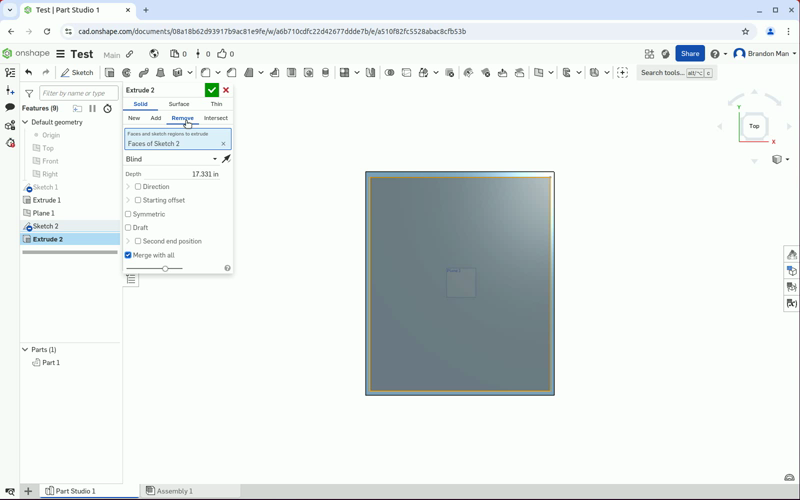
key(enter)
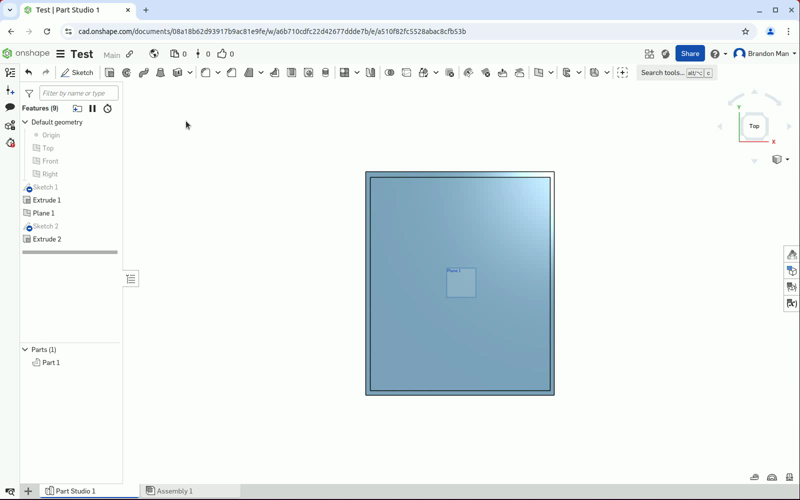
key(shift+h)
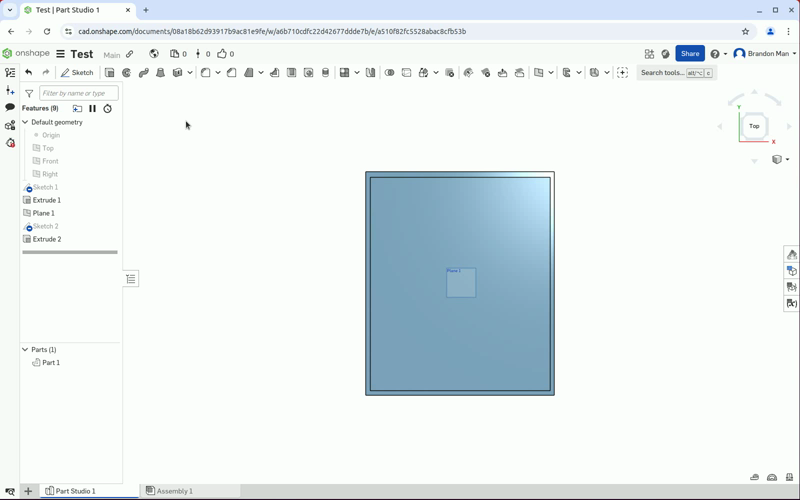
key(shift+h)
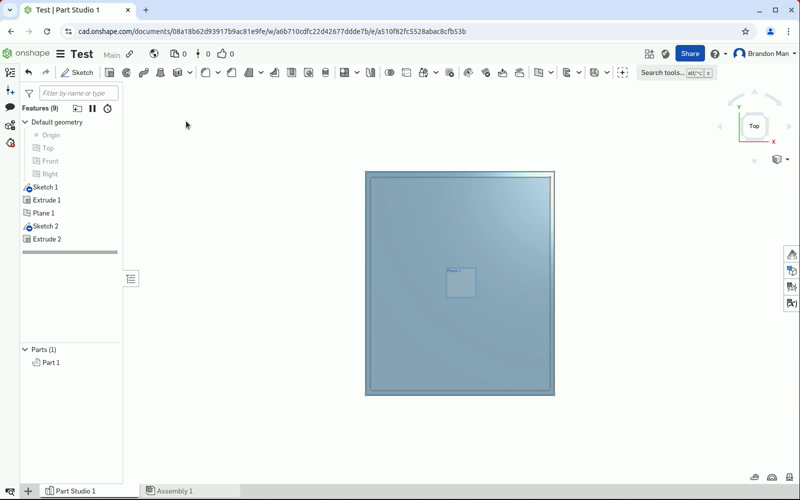
key(shift+7)
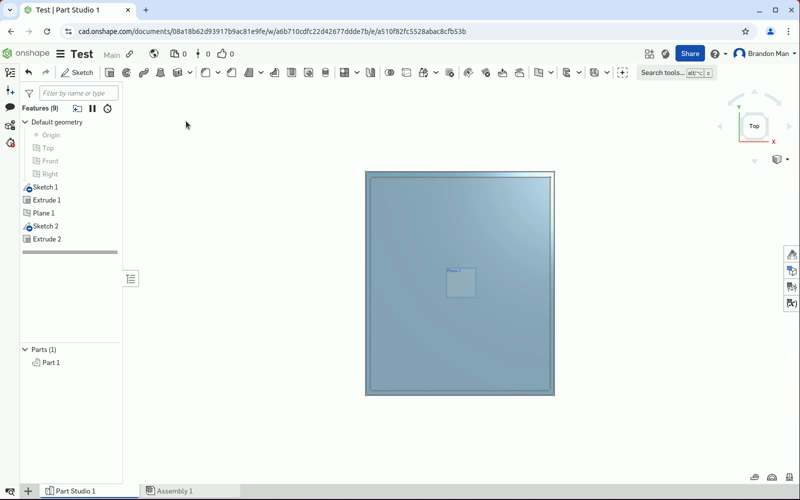
key(up, 3)
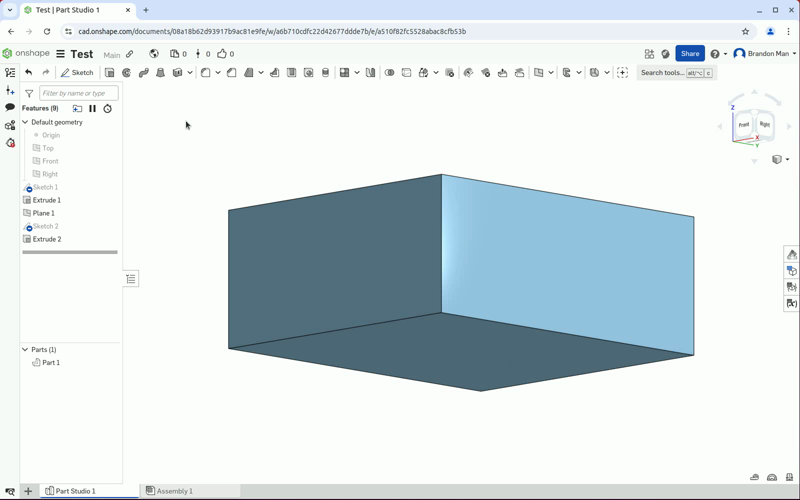
key(left, 3)
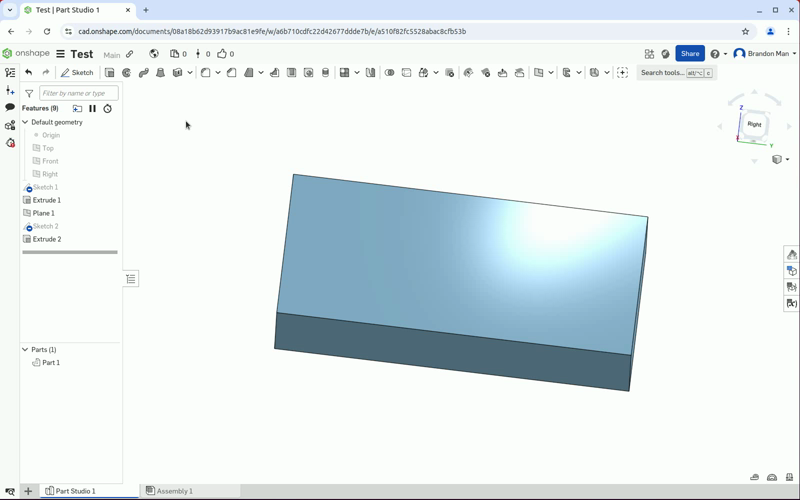
key(right, 3)
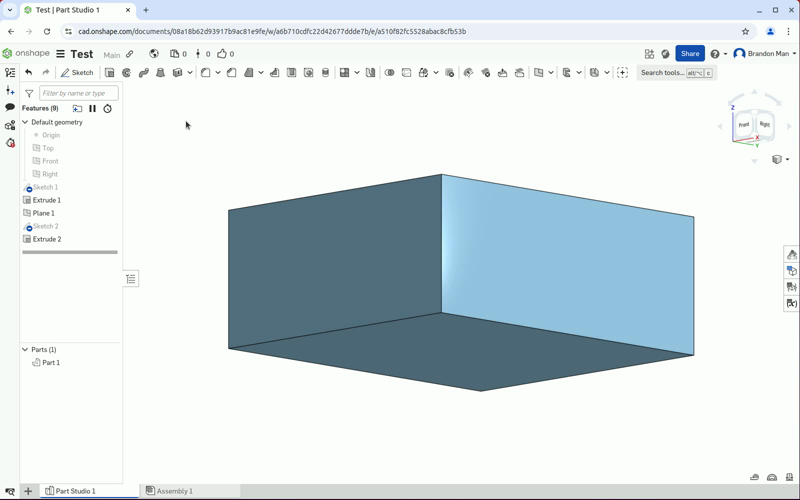
key(down, 3)
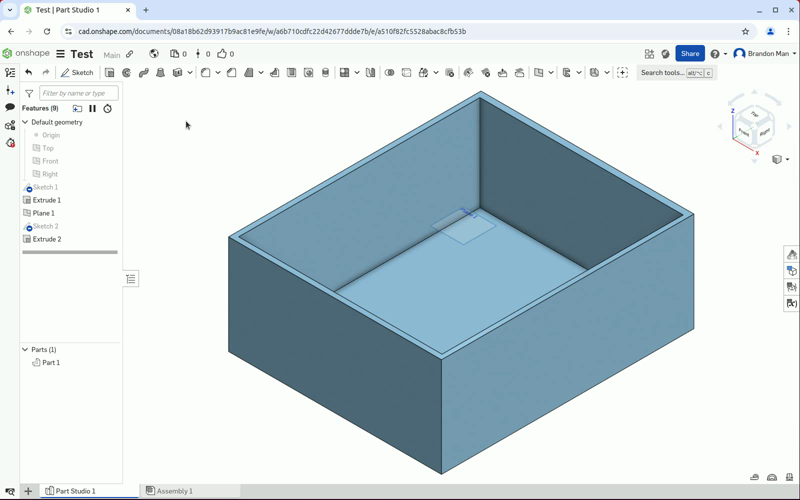
mouse_move(73, 189)
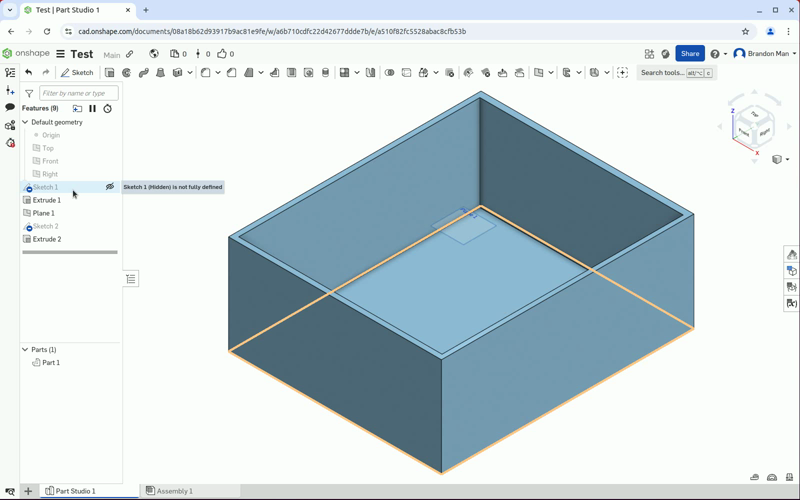
click(73, 189)